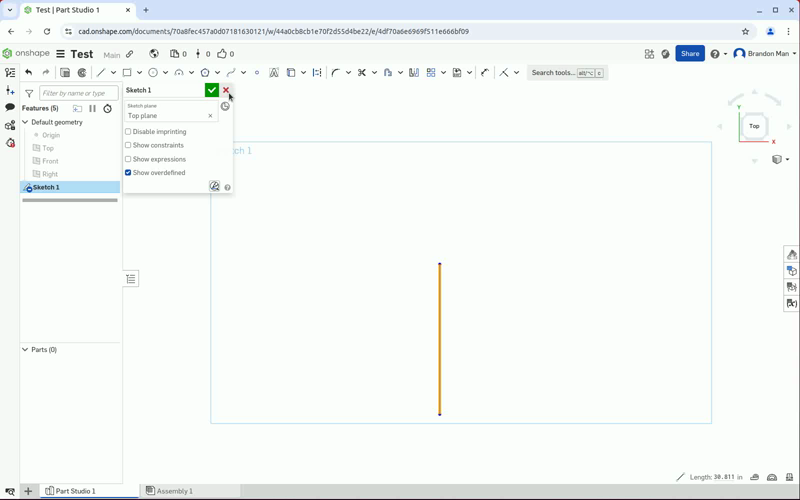
key(shift+h)
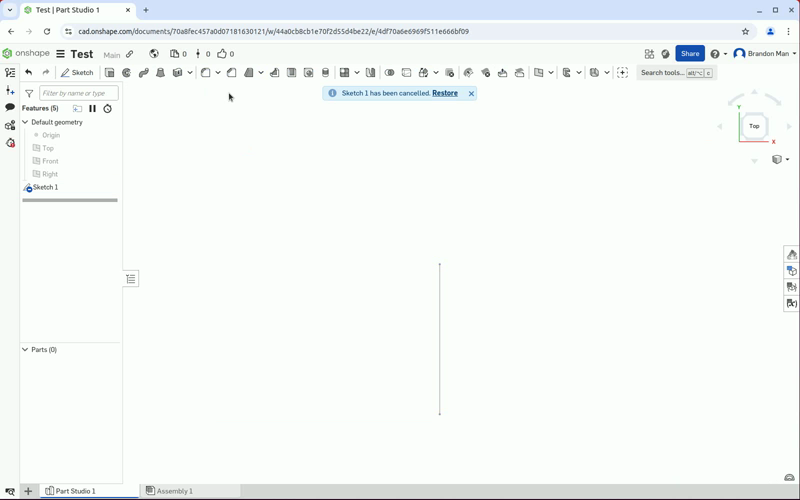
key(shift+s)
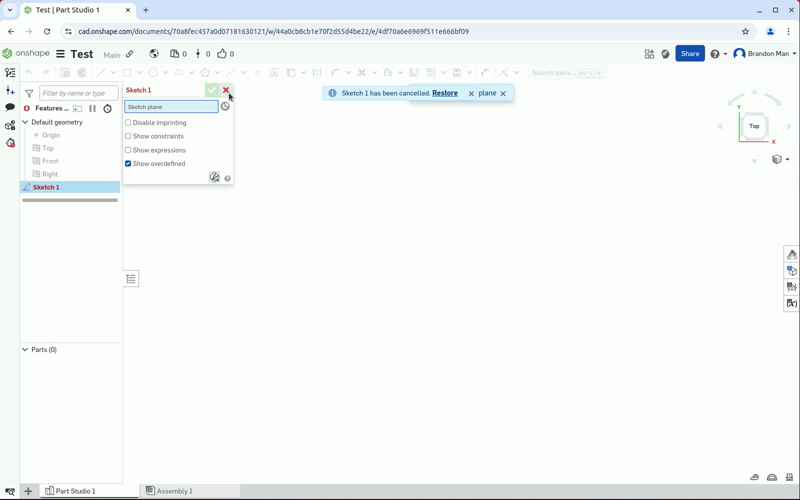
mouse_move(73, 150)
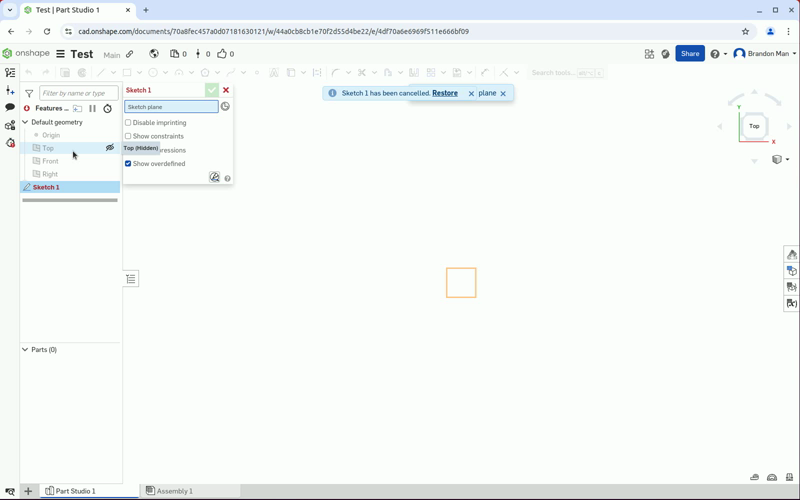
click(73, 150)
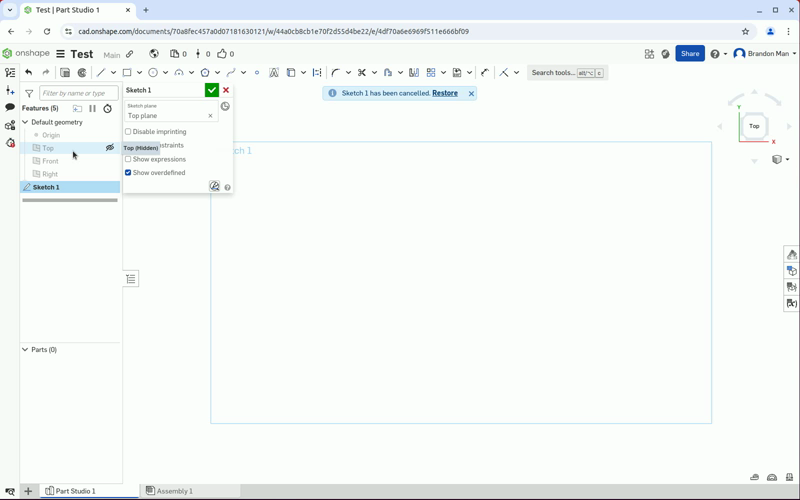
mouse_move(73, 352)
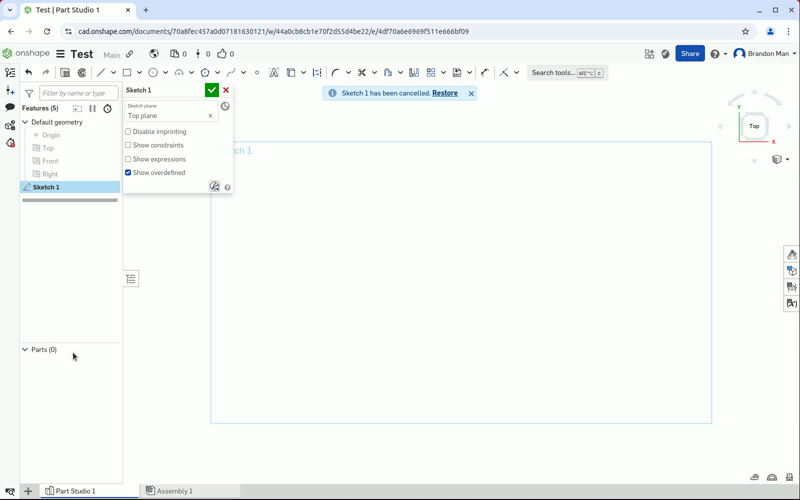
key(y)
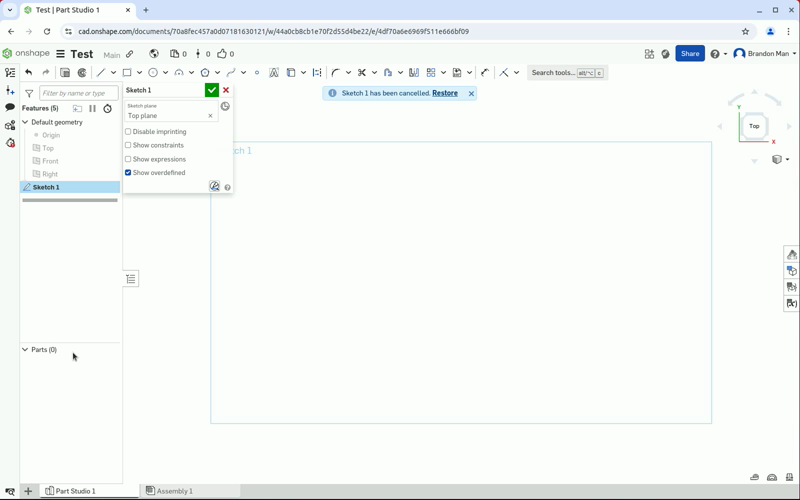
key(l)
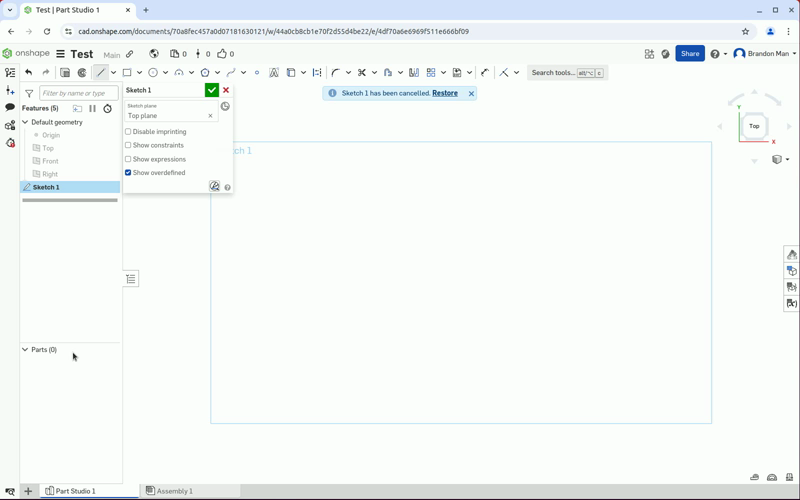
key_down(shift)
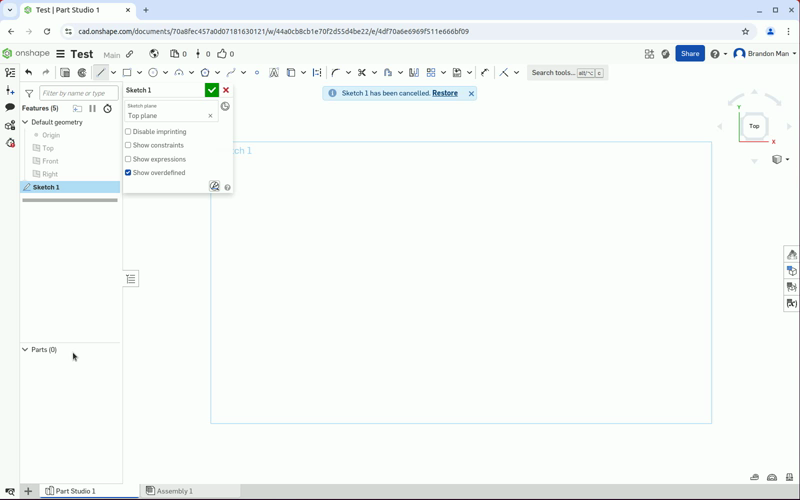
mouse_move(414, 318)
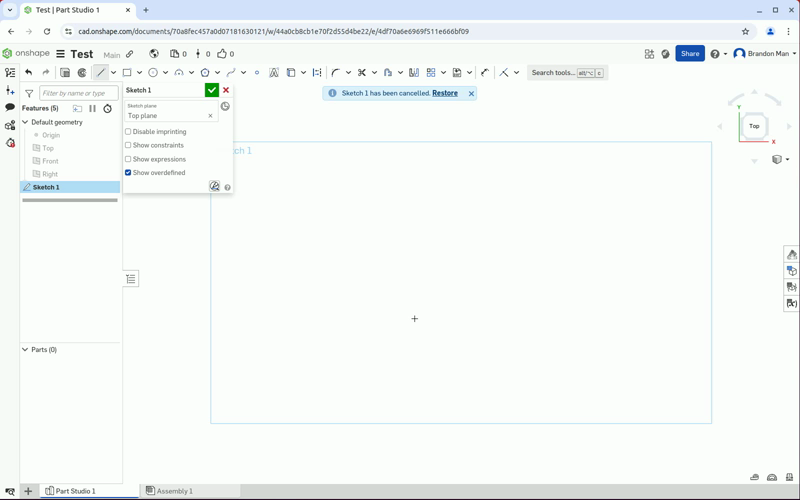
click(414, 318)
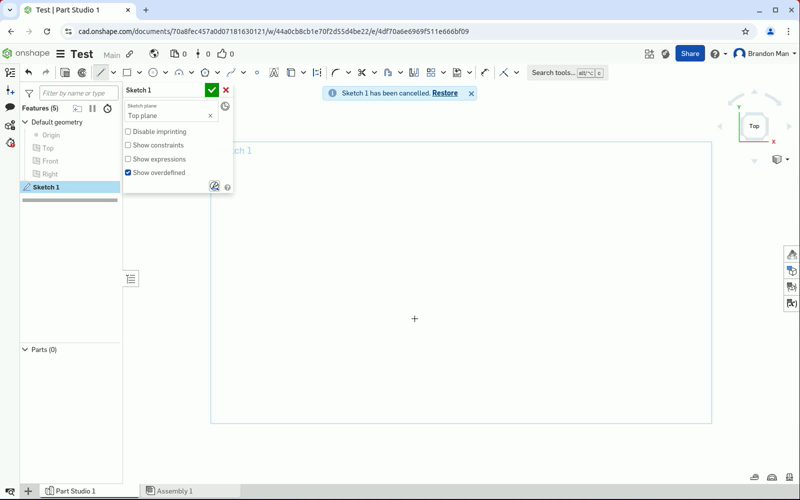
key_up(shift)
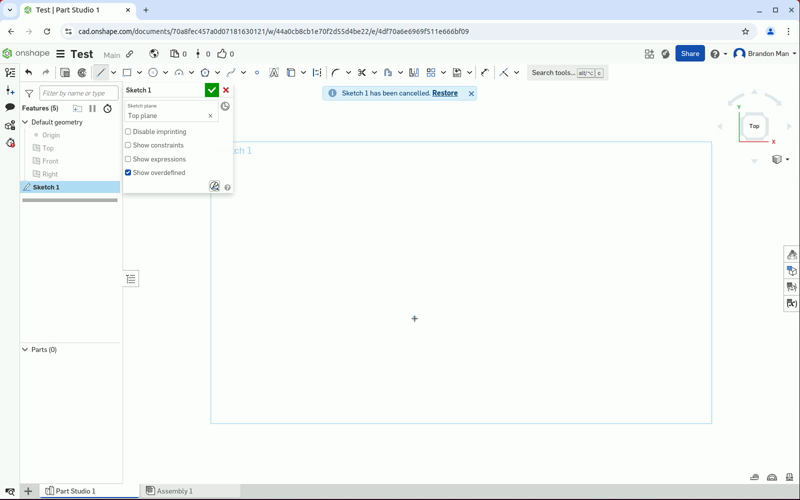
key_down(shift)
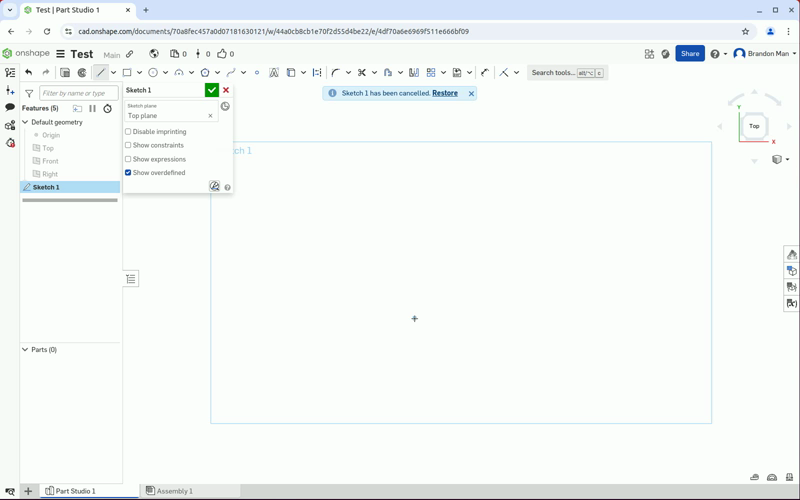
mouse_move(527, 318)
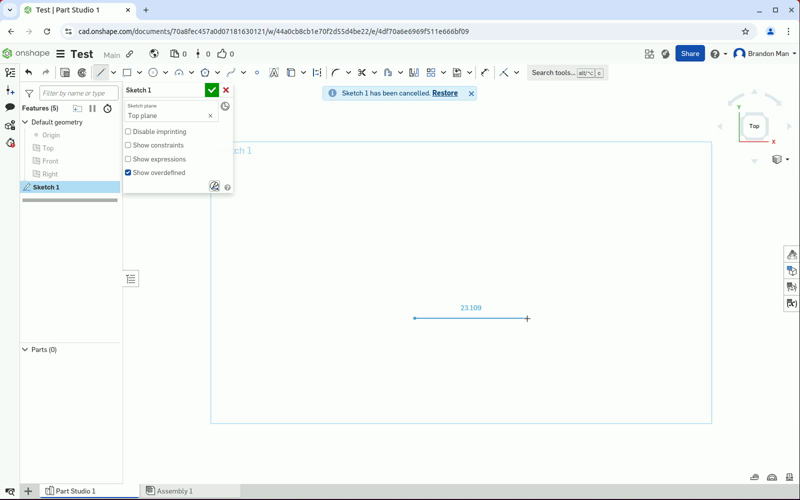
click(527, 318)
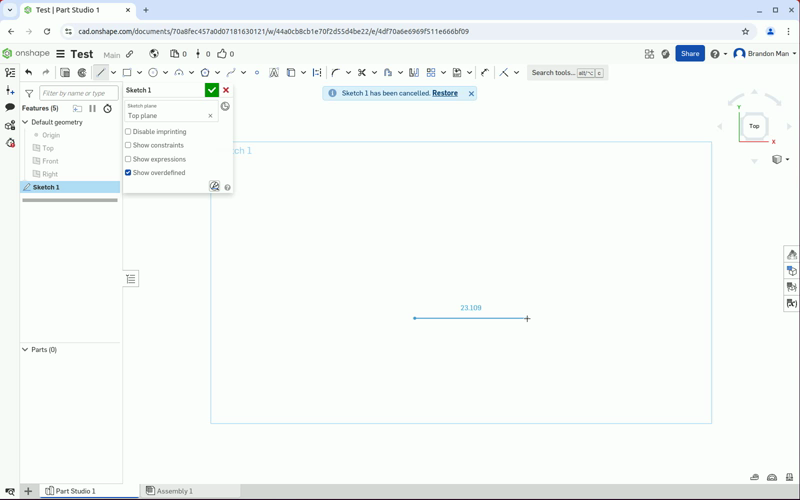
key_up(shift)
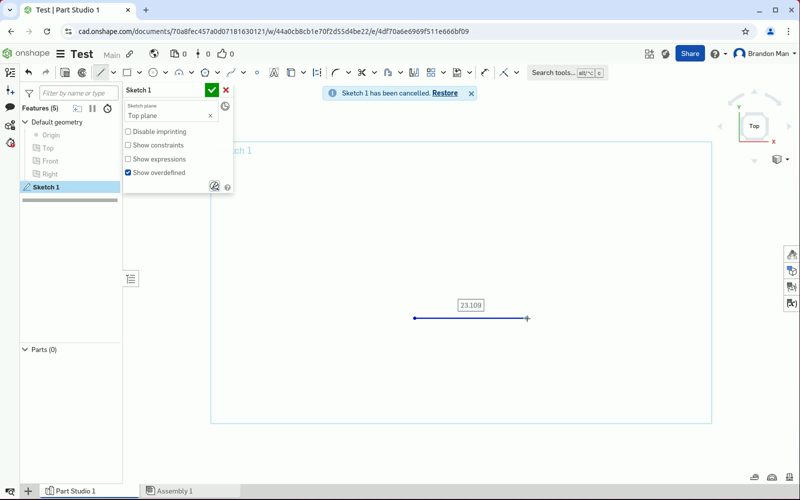
key_down(shift)
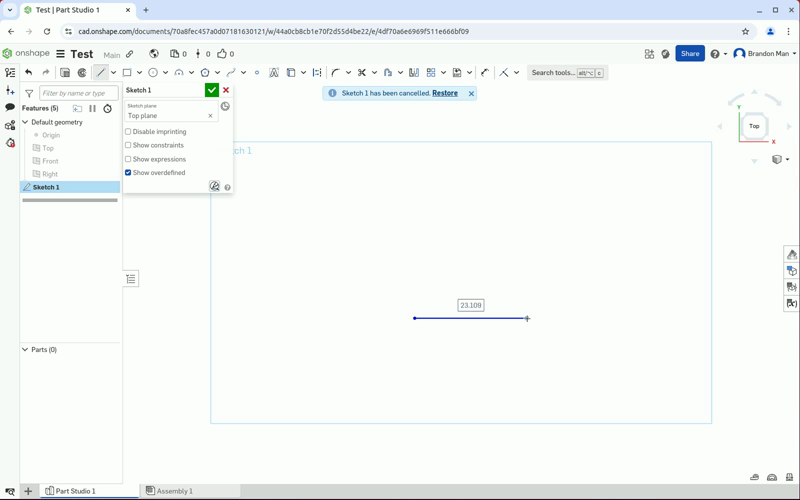
mouse_move(527, 224)
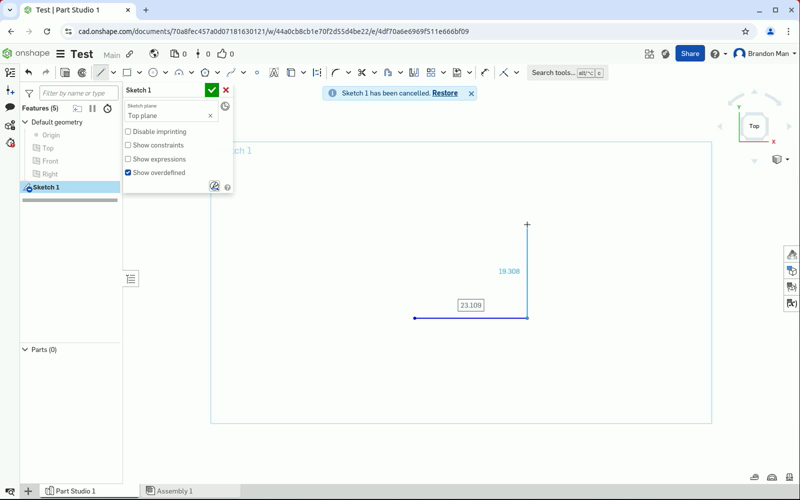
click(527, 224)
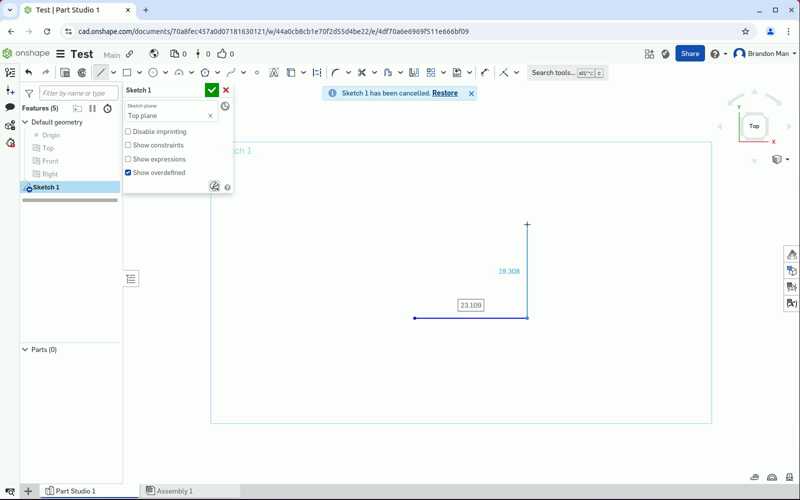
key_up(shift)
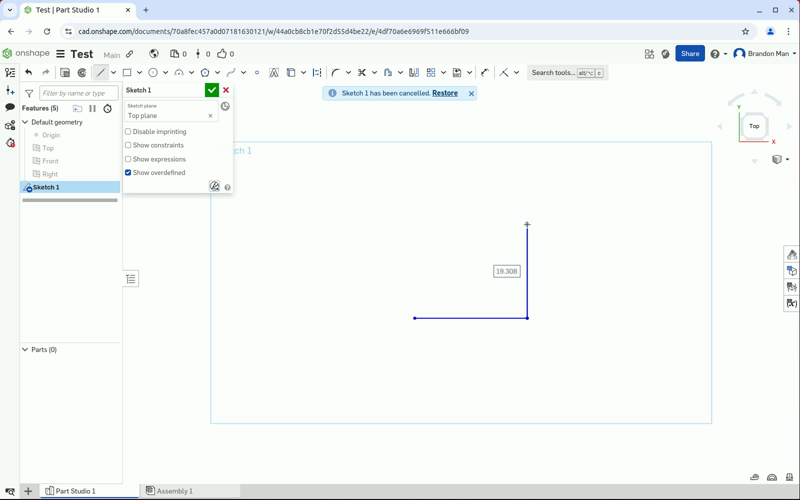
key_down(shift)
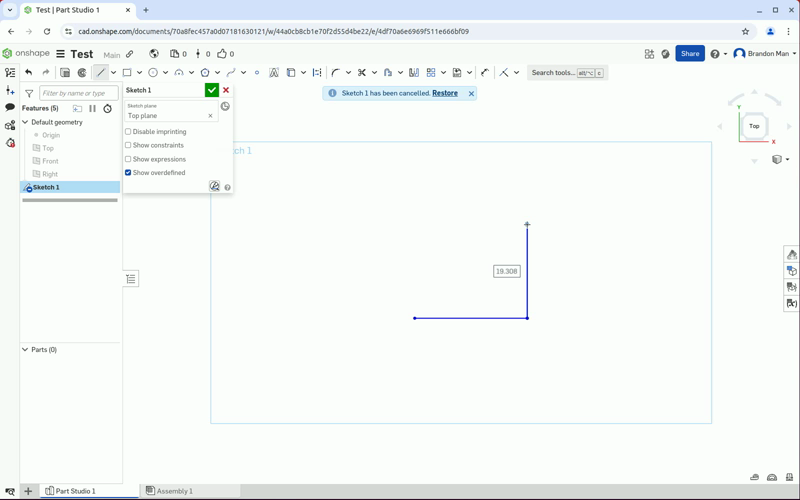
mouse_move(414, 224)
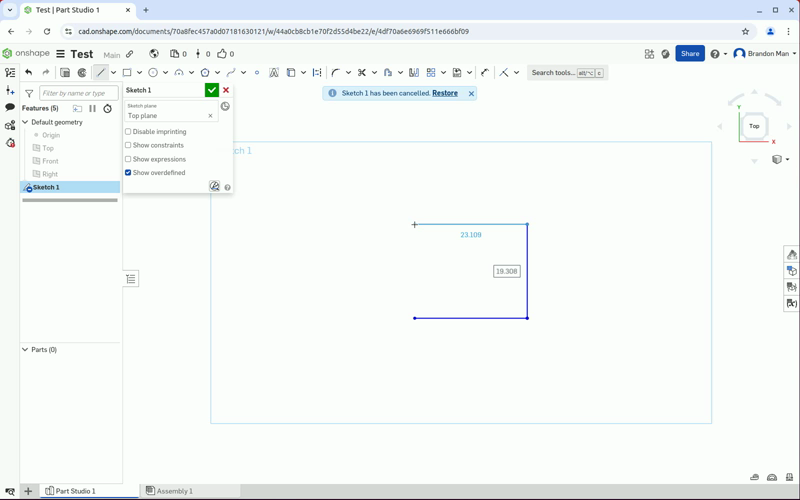
click(414, 224)
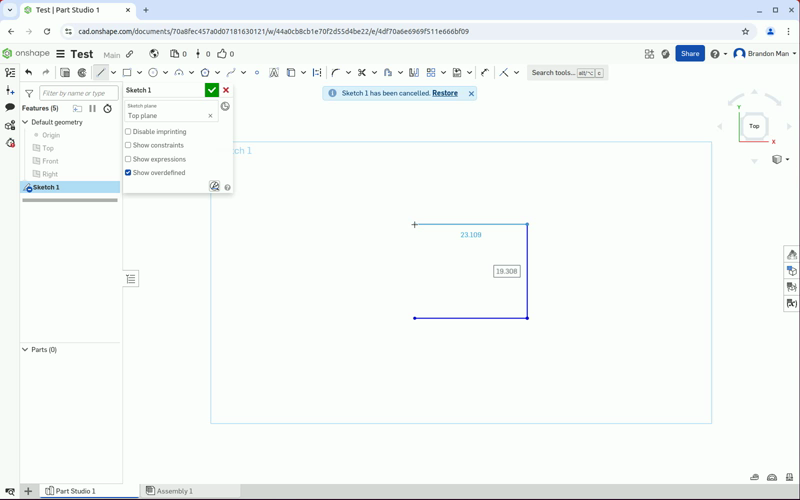
key_up(shift)
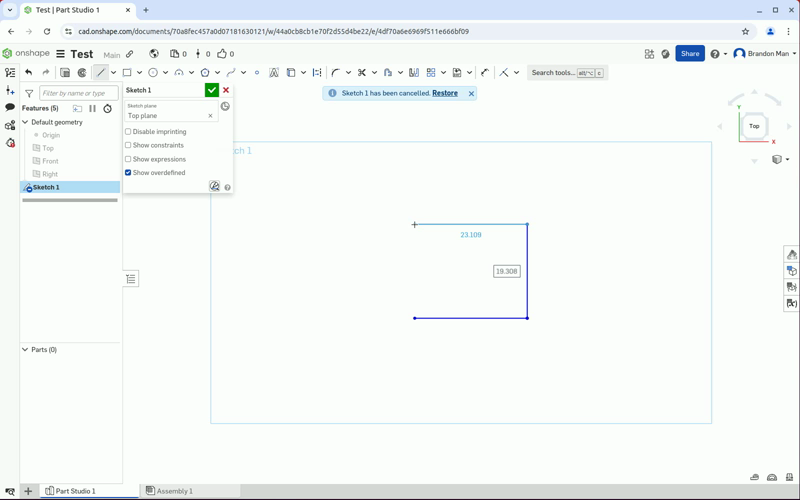
key_down(shift)
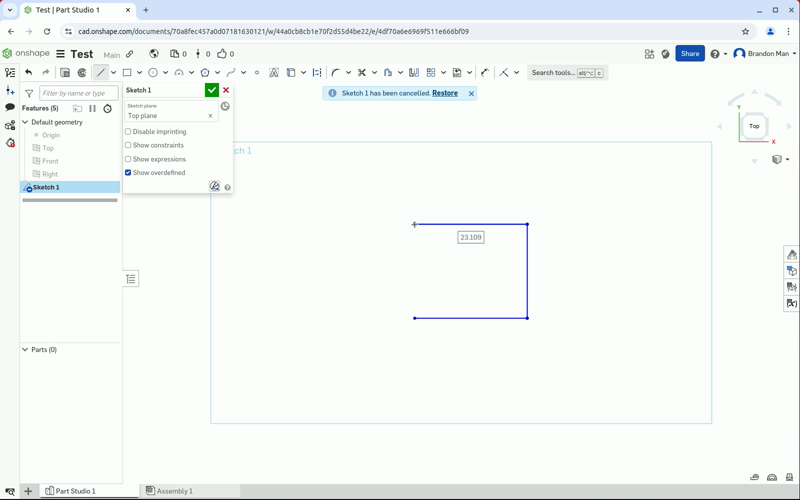
mouse_move(414, 318)
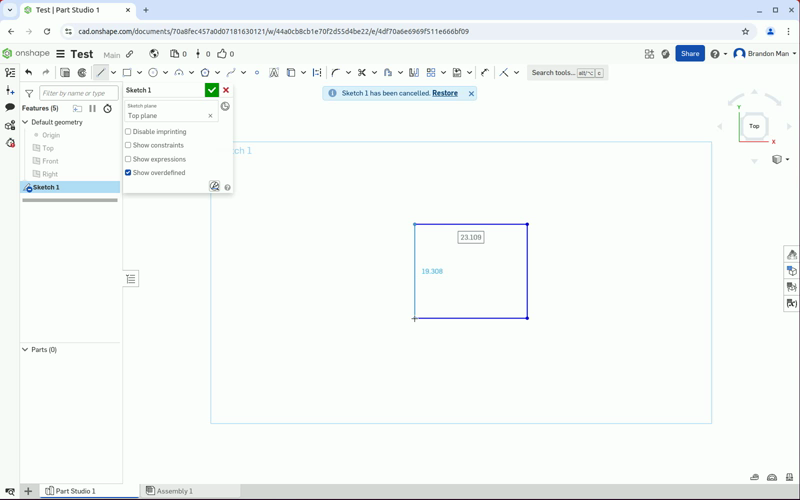
key_up(shift)
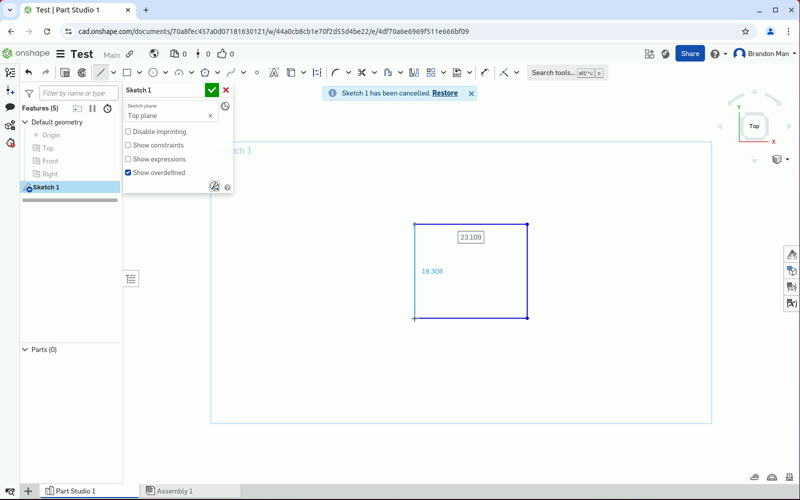
click(414, 318)
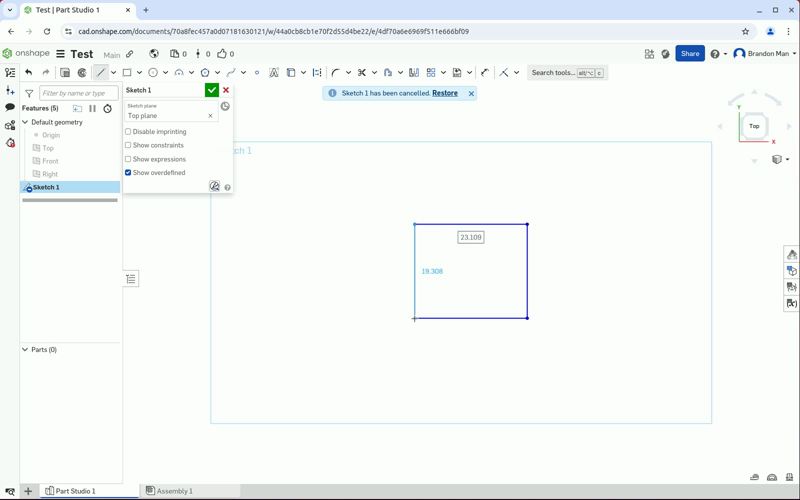
key(esc)
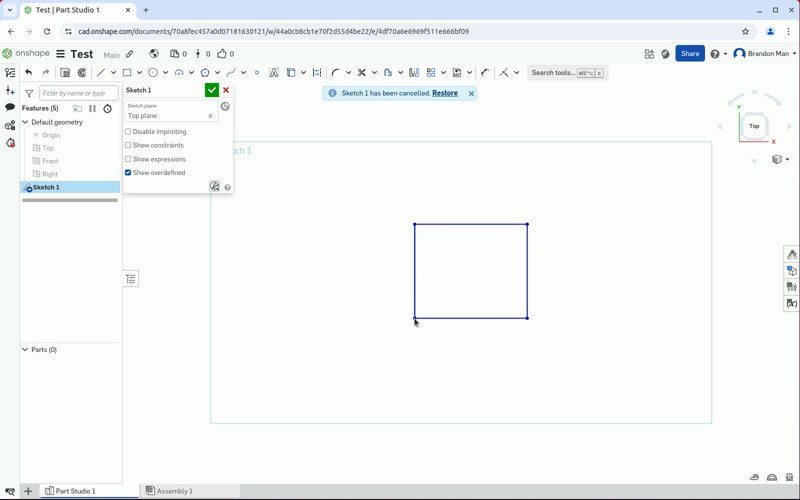
mouse_move(471, 282)
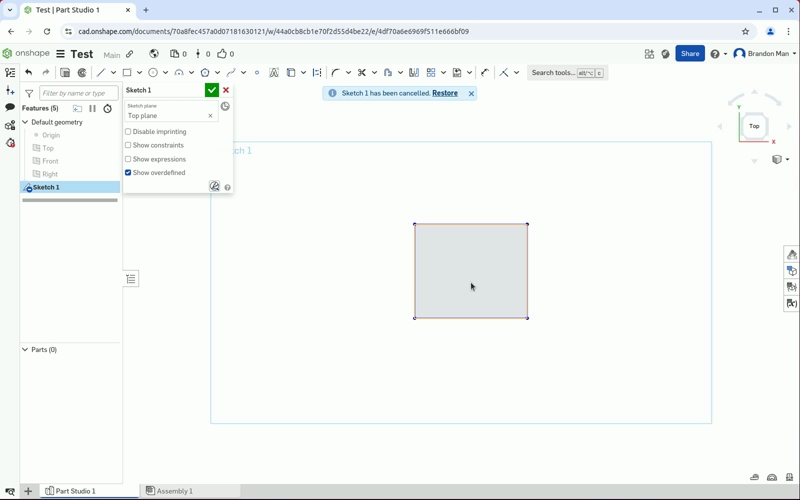
click(471, 282)
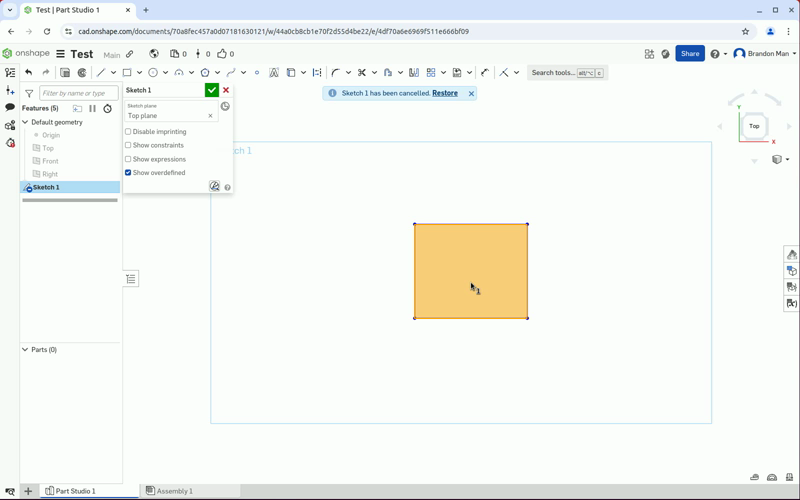
mouse_move(73, 352)
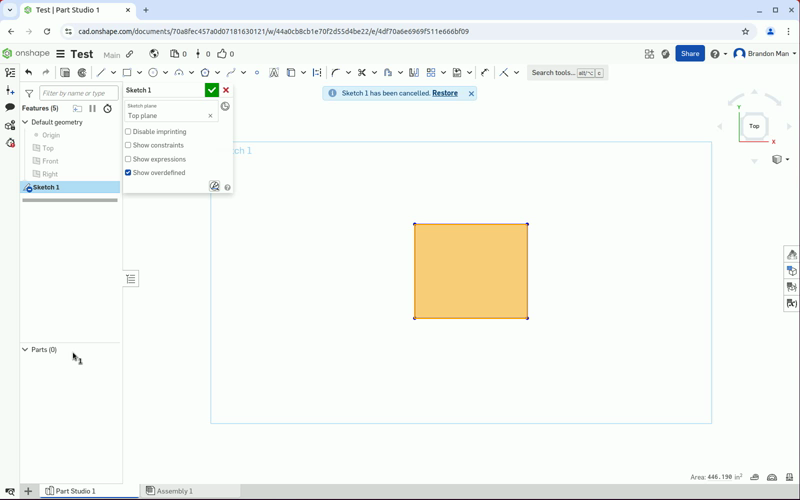
key(shift+y)
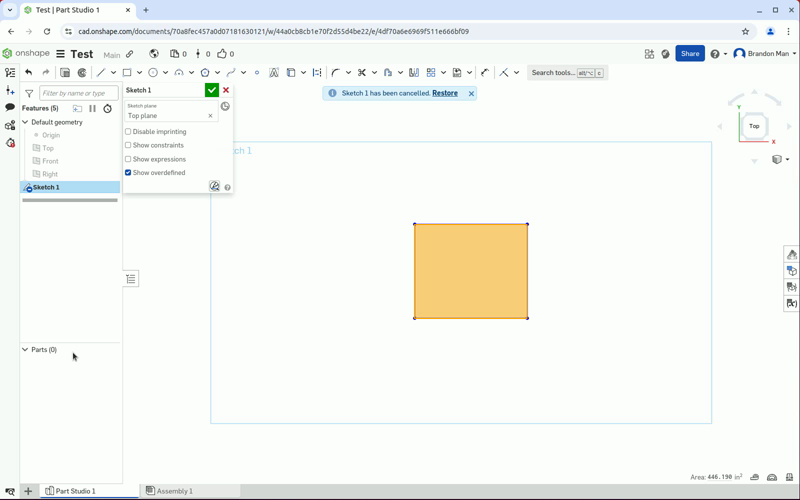
key(shift+e)
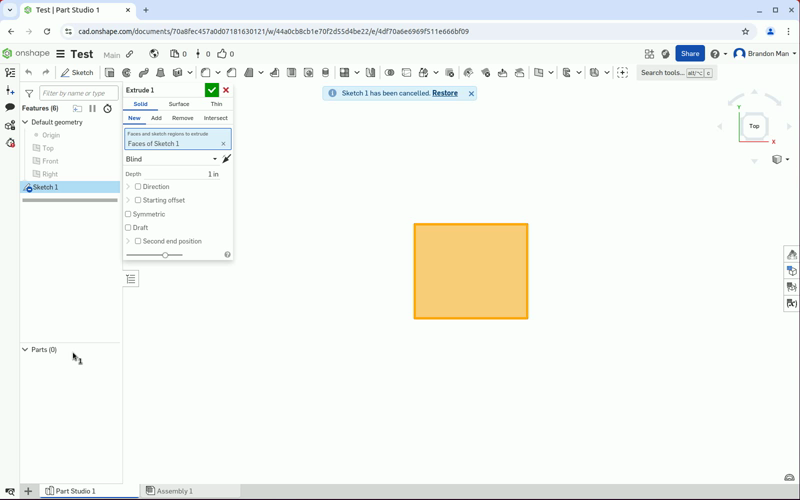
mouse_move(143, 106)
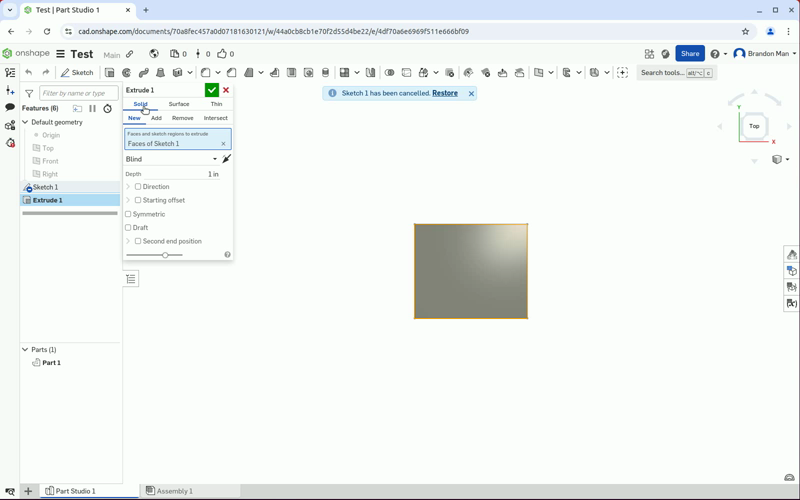
click(143, 106)
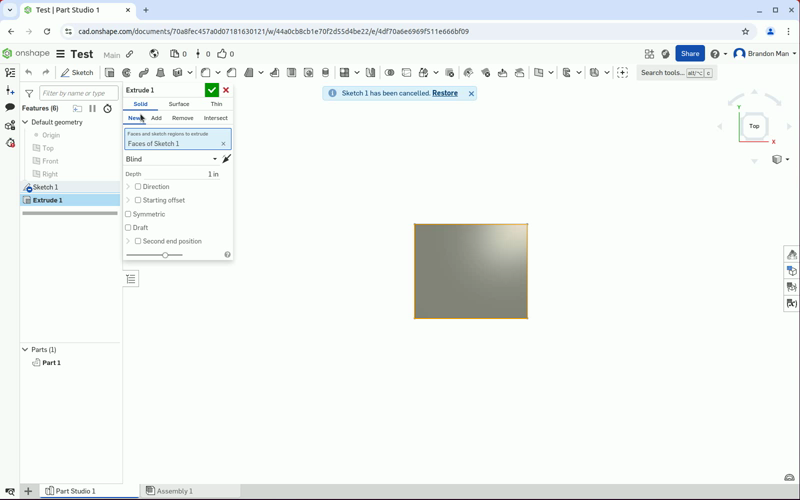
mouse_move(137, 120)
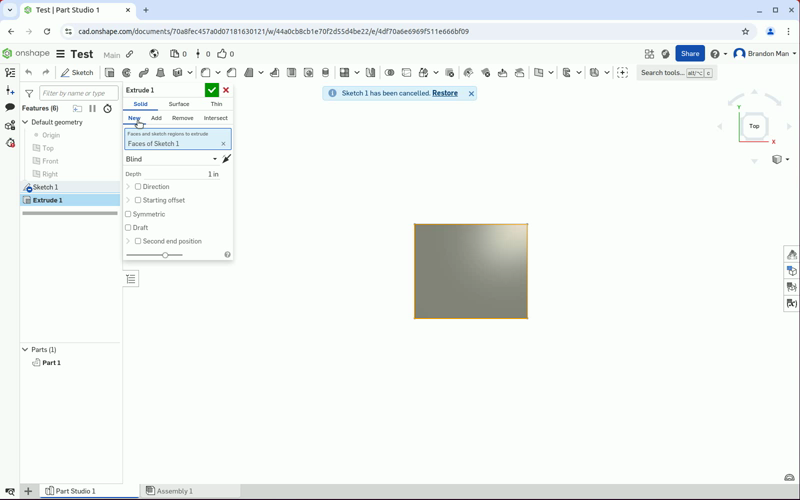
click(137, 120)
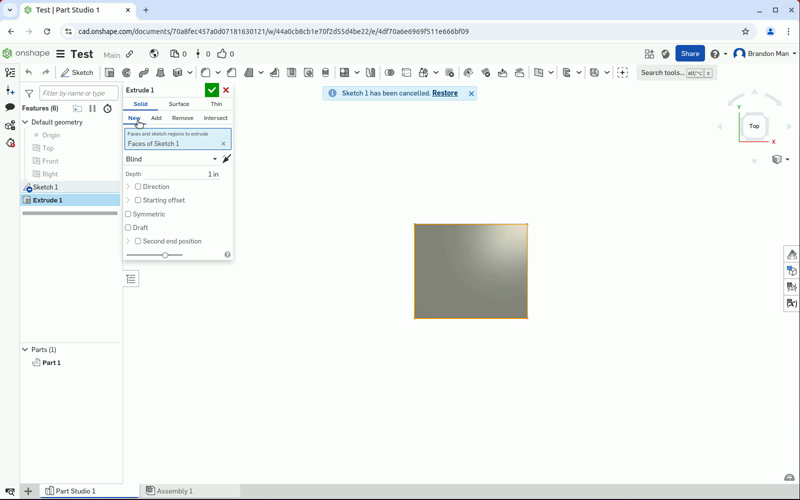
key(tab, 4)
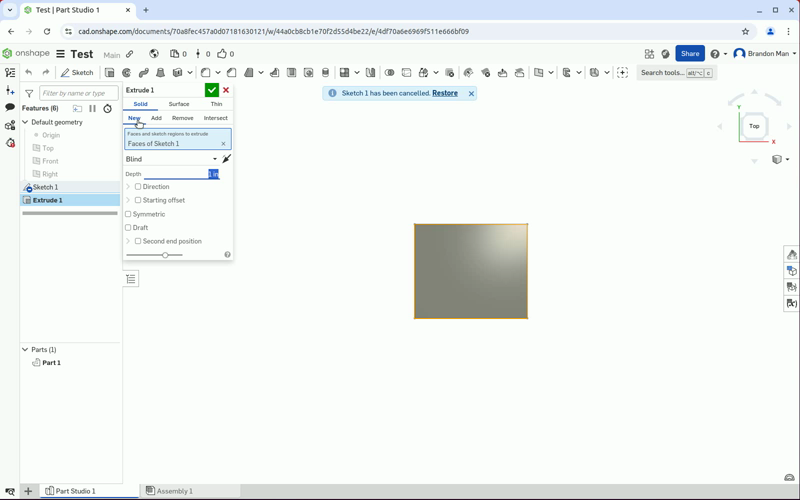
text(7.703)
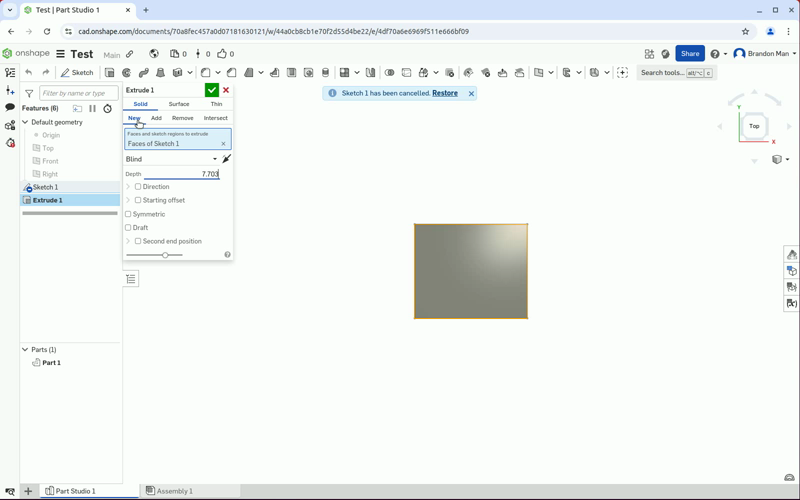
key(enter)
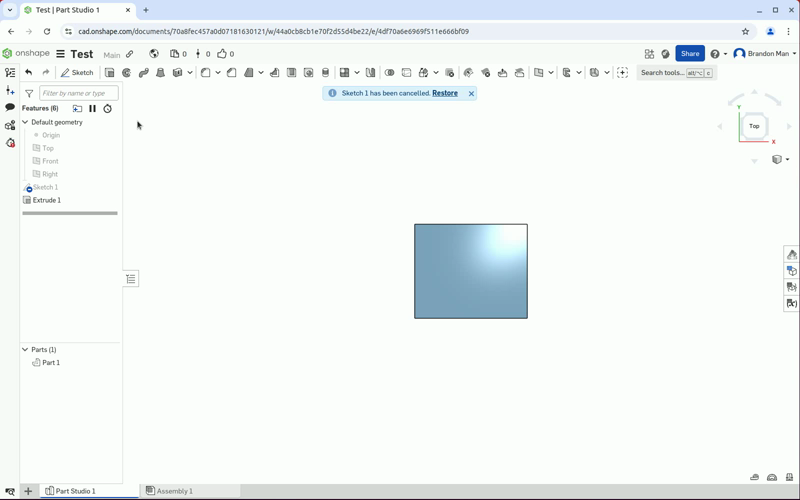
key(shift+h)
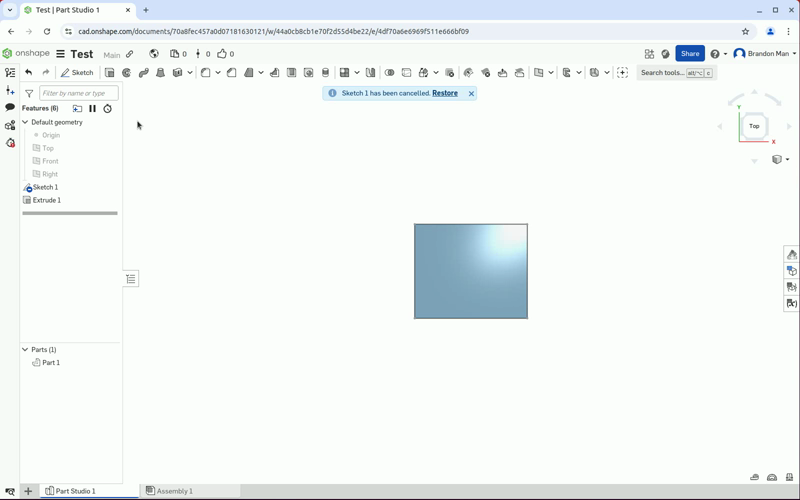
key(shift+h)
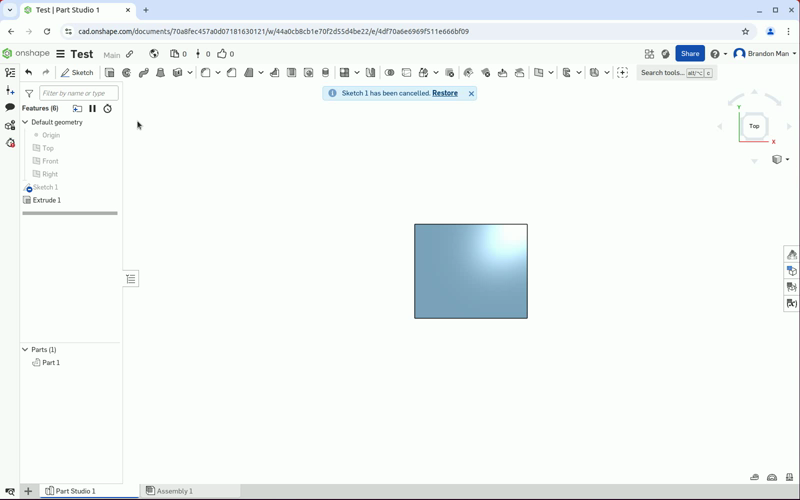
mouse_move(73, 189)
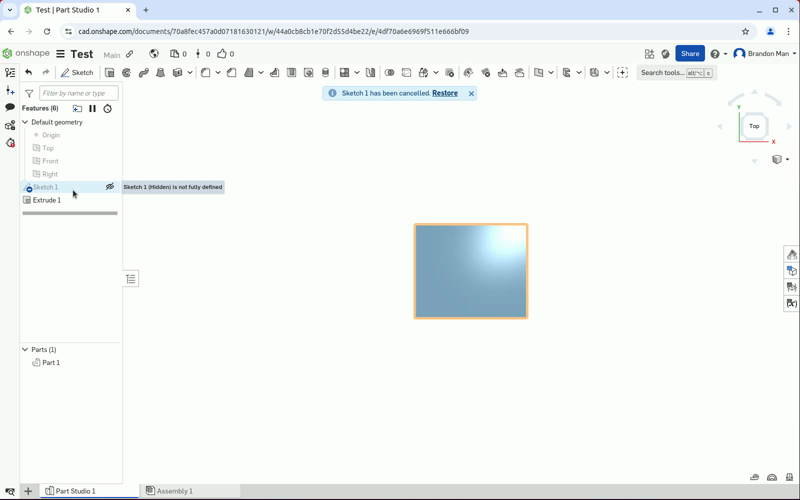
click(73, 189)
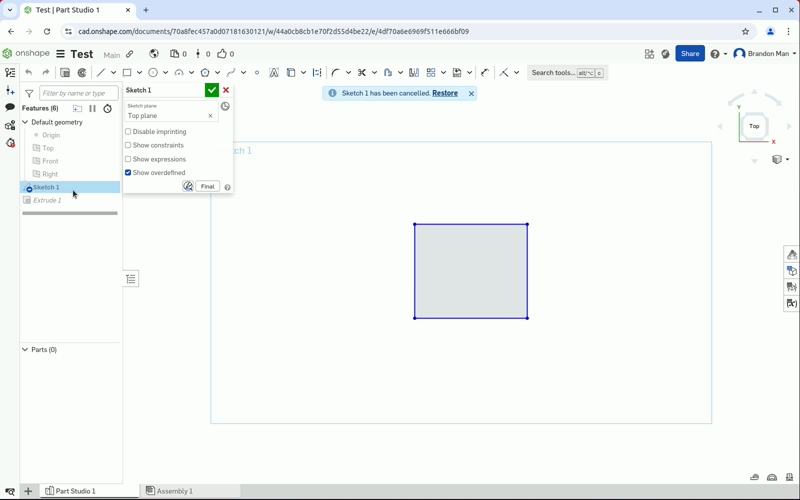
mouse_move(229, 92)
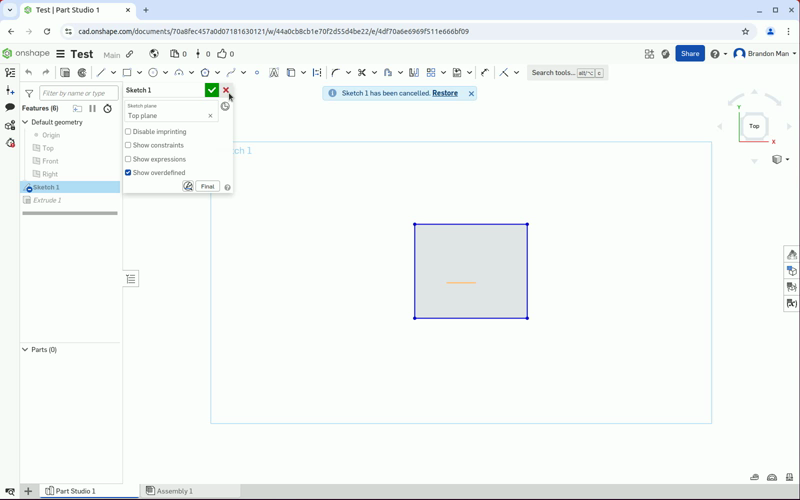
click(229, 92)
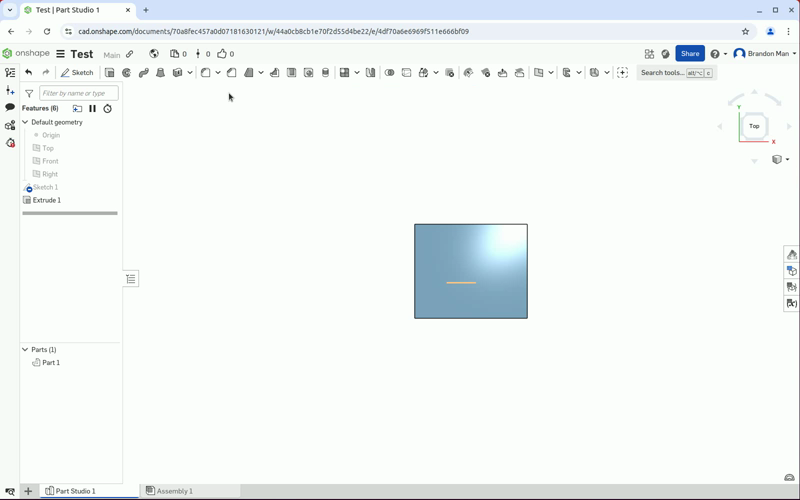
mouse_move(541, 75)
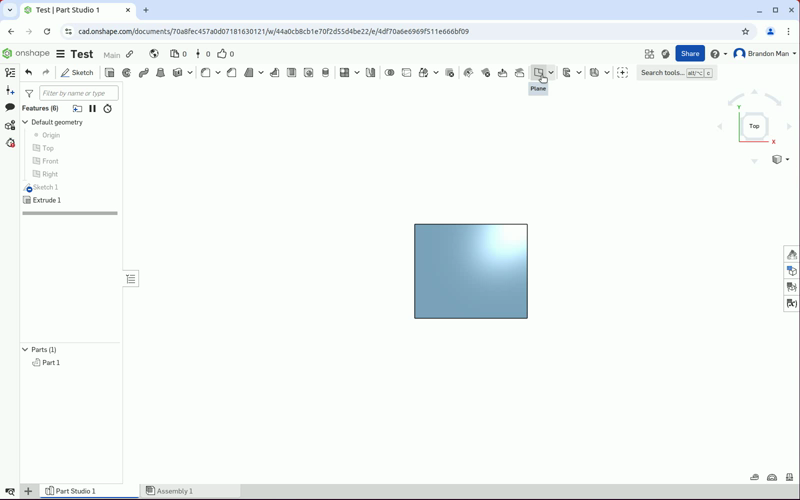
click(541, 75)
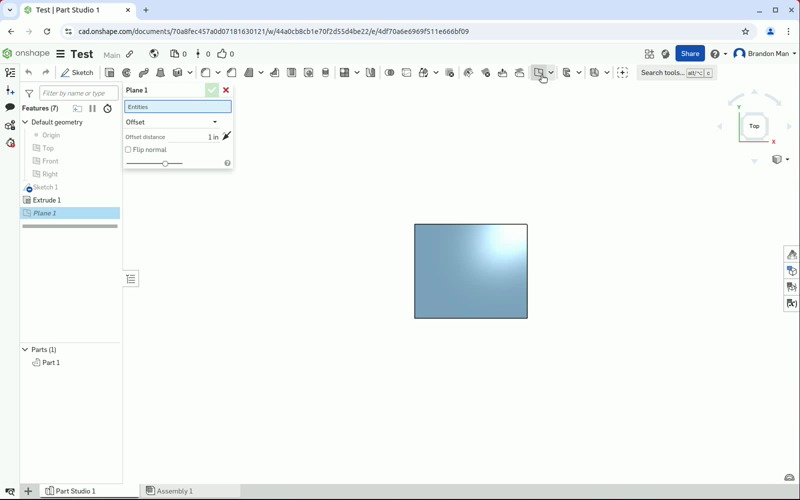
mouse_move(73, 150)
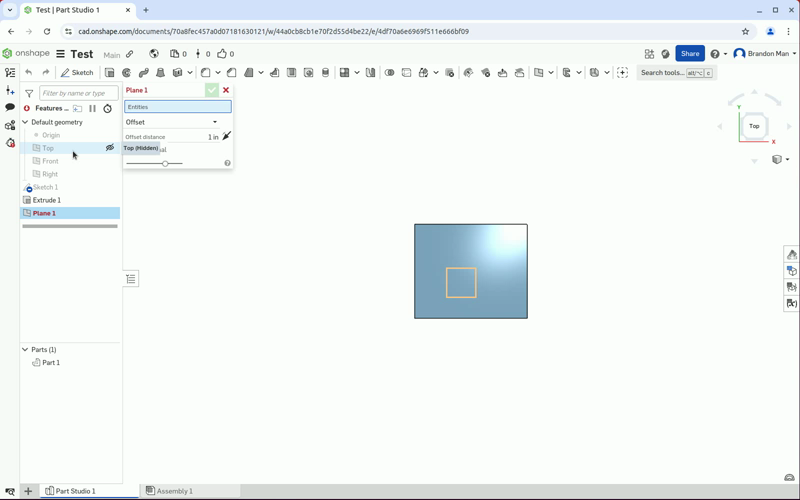
click(73, 150)
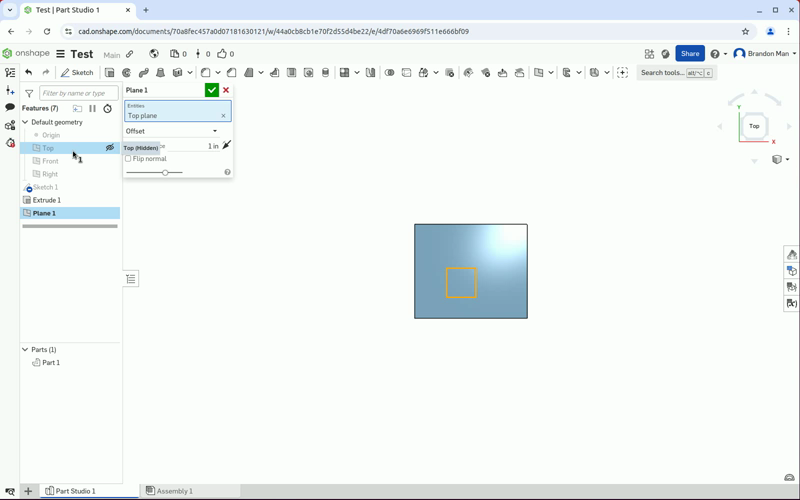
key(tab, 2)
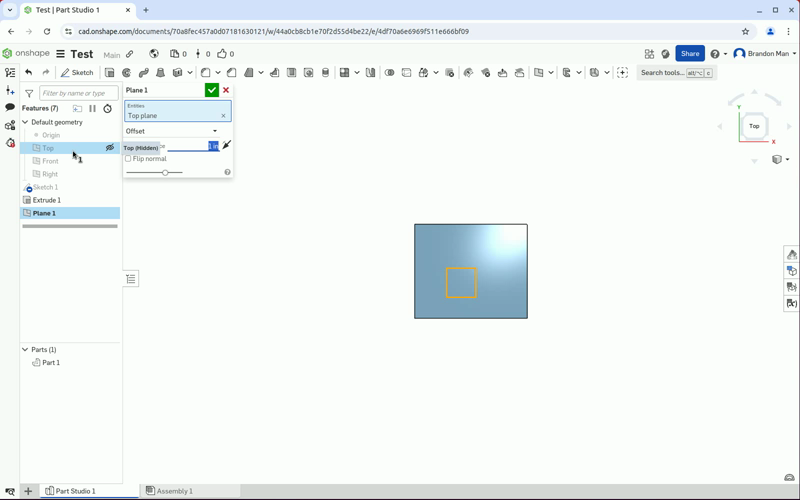
text(7.703)
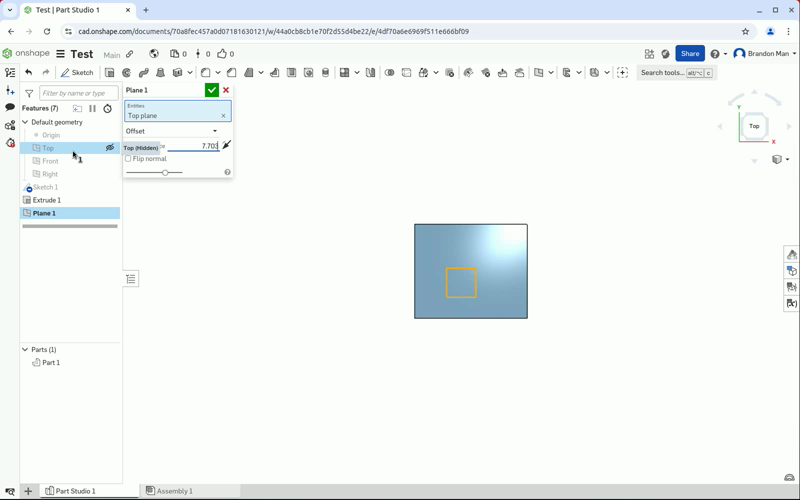
key(enter, 2)
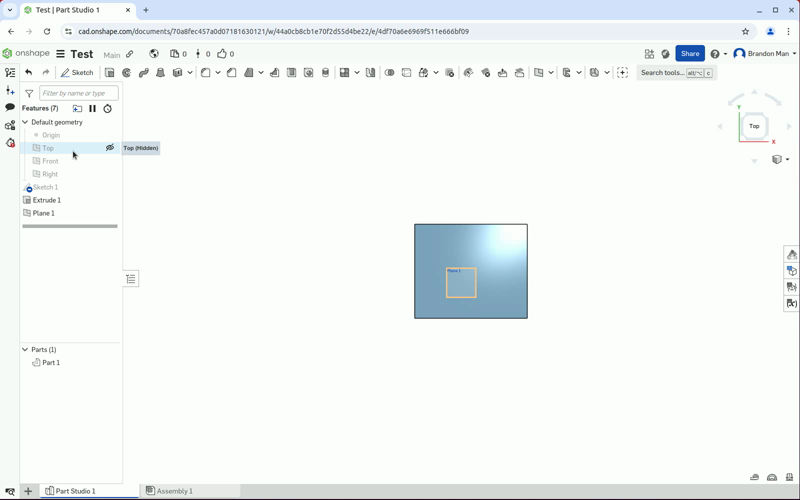
key(shift+s)
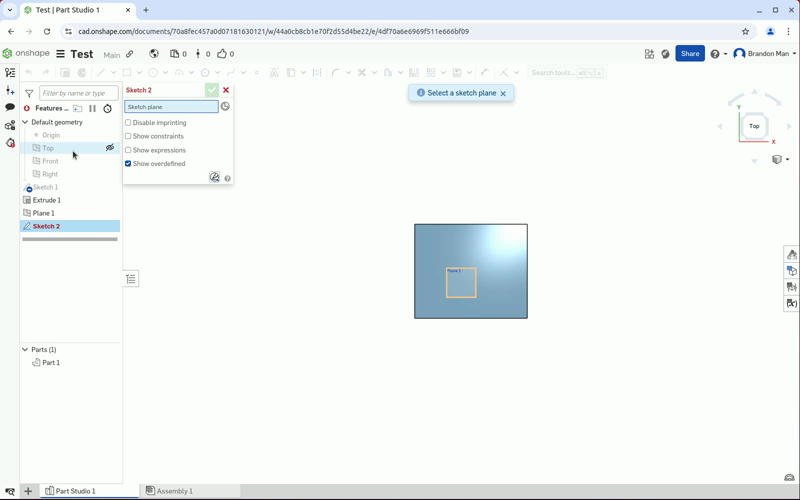
mouse_move(73, 215)
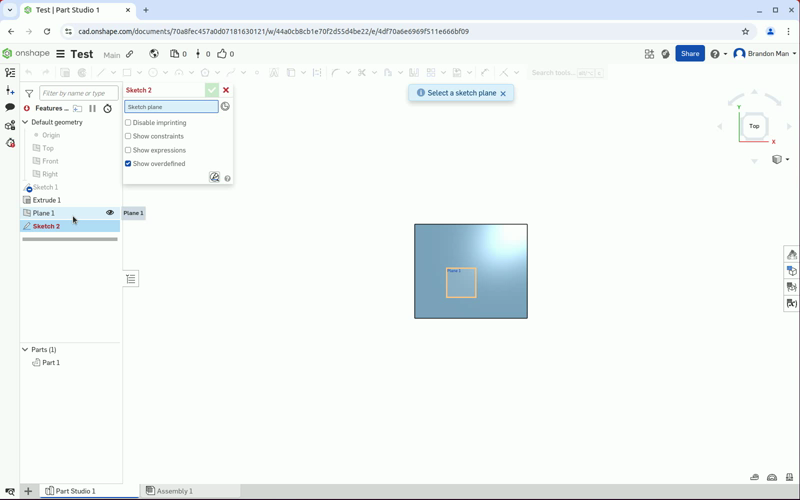
click(73, 215)
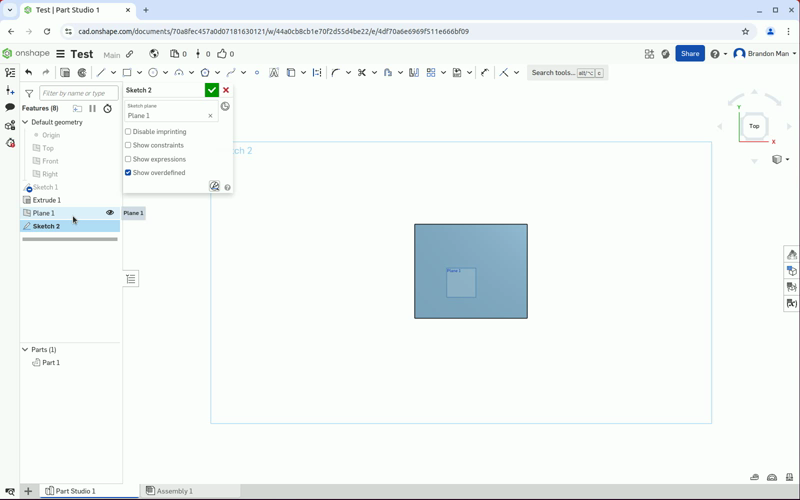
mouse_move(73, 352)
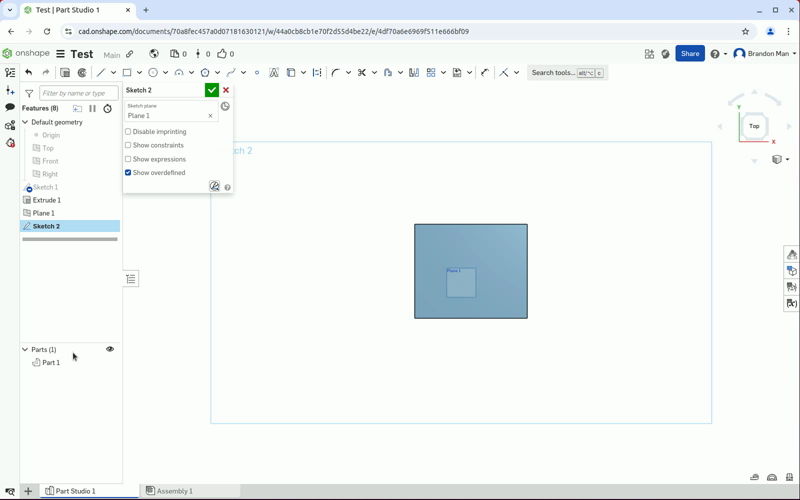
key(y)
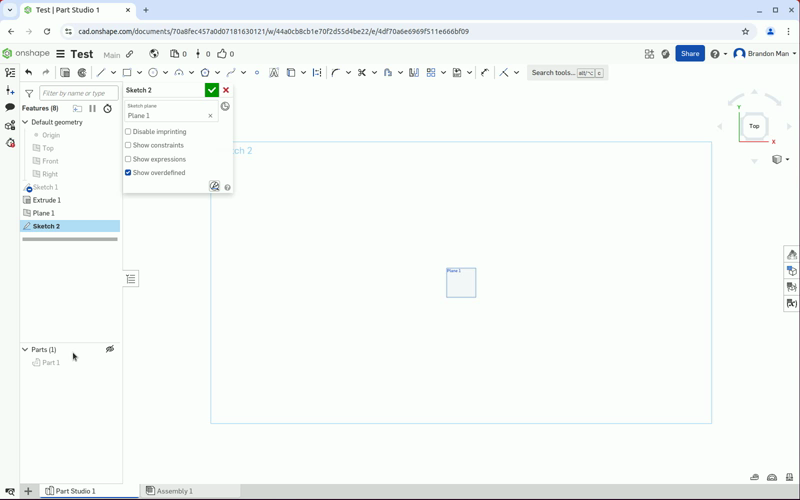
key(l)
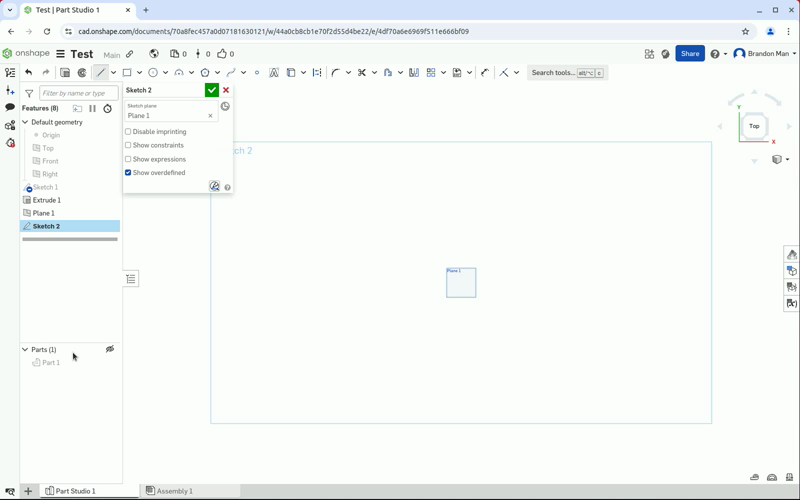
key_down(shift)
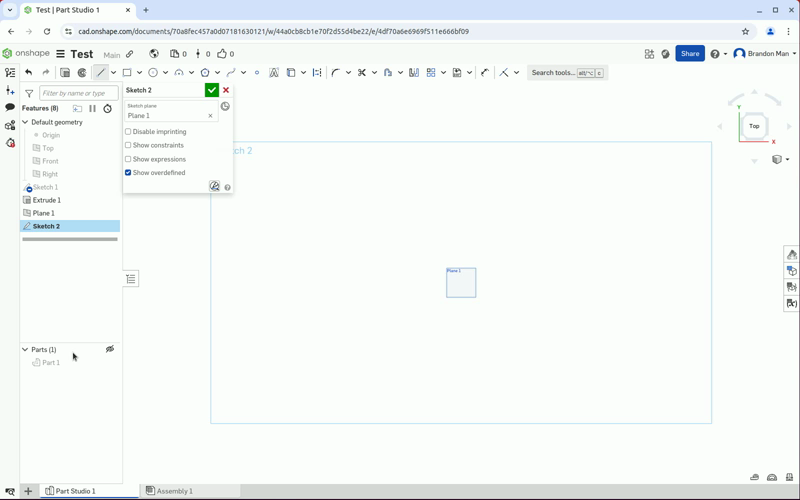
mouse_move(414, 318)
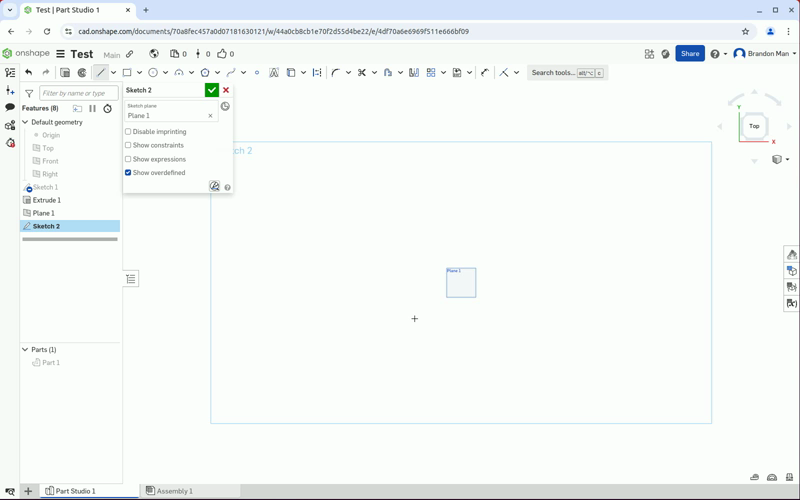
click(414, 318)
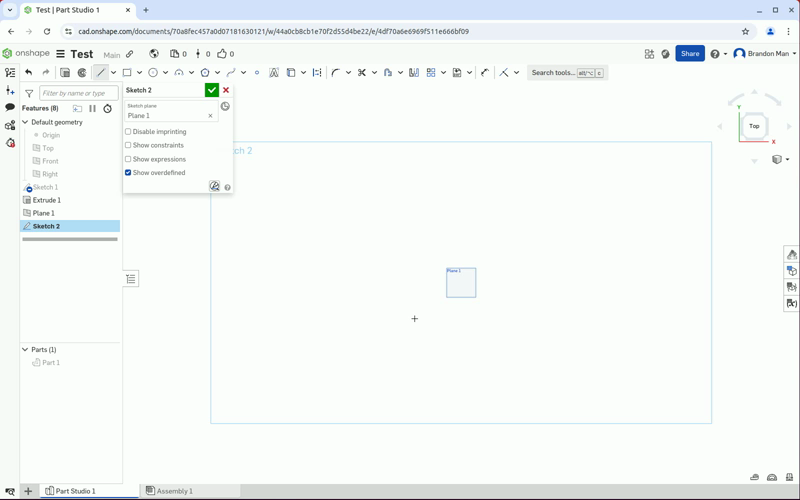
key_up(shift)
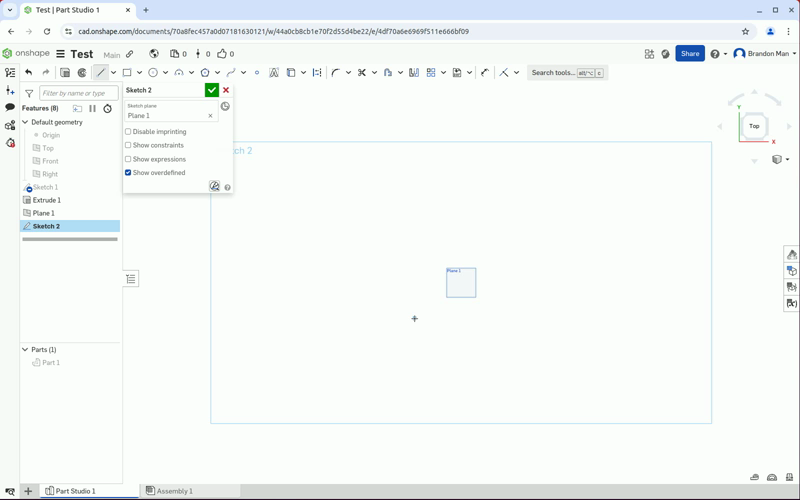
key_down(shift)
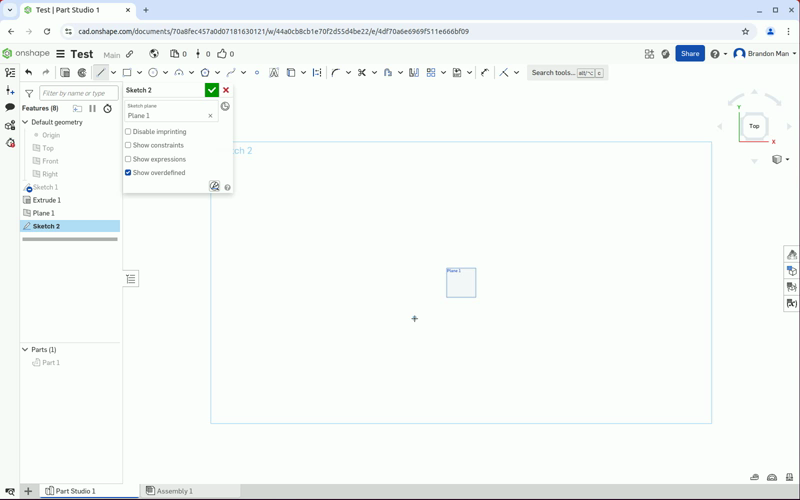
mouse_move(444, 318)
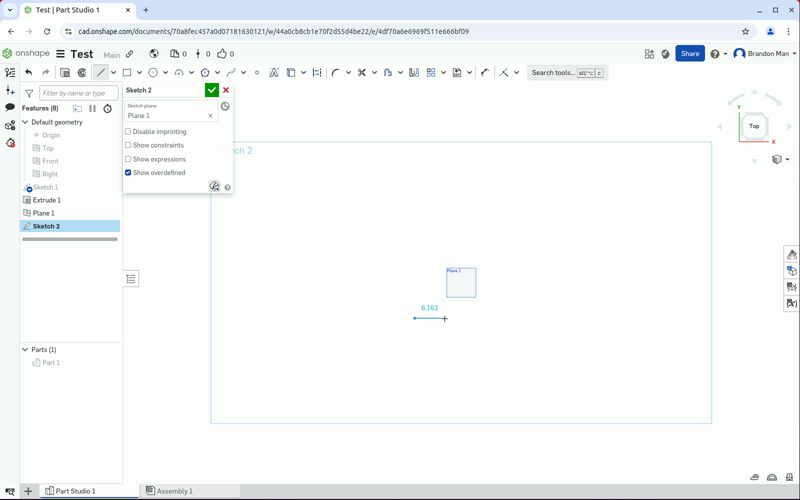
mouse_move(452, 318)
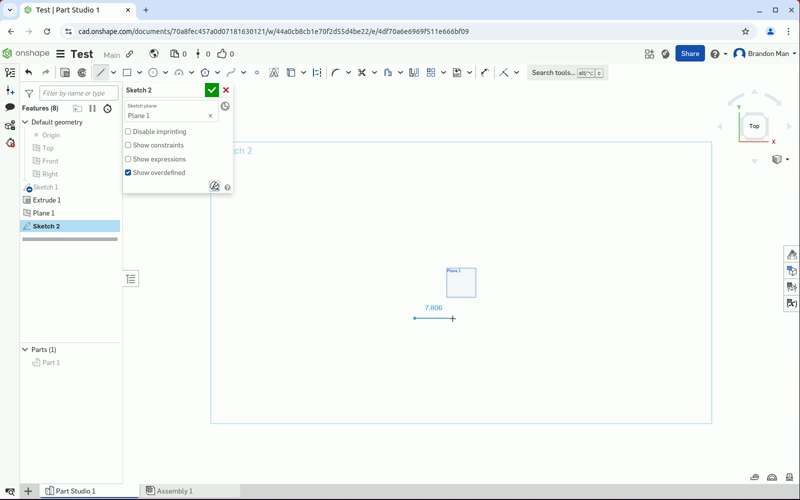
click(452, 318)
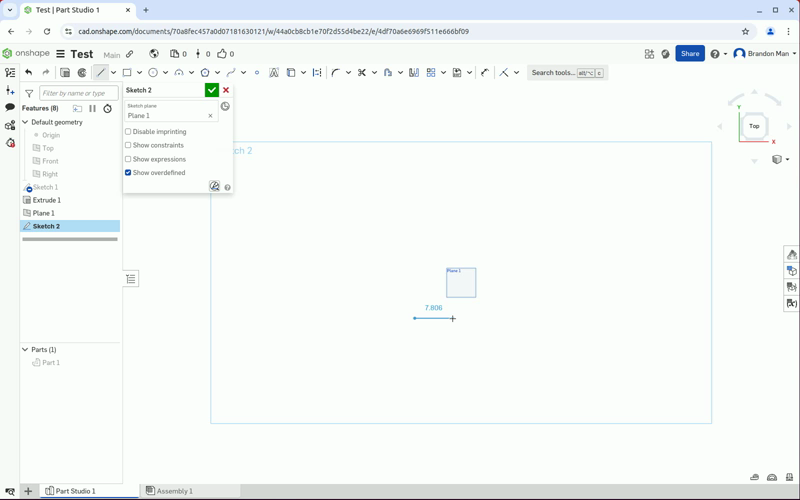
key_up(shift)
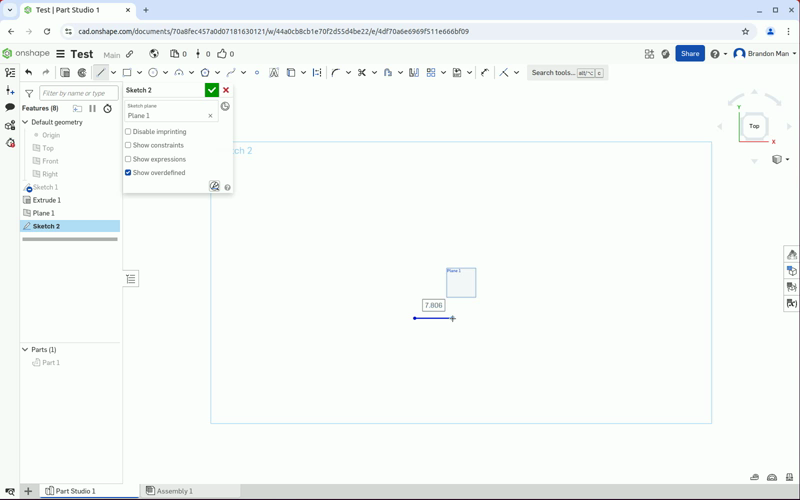
key_down(shift)
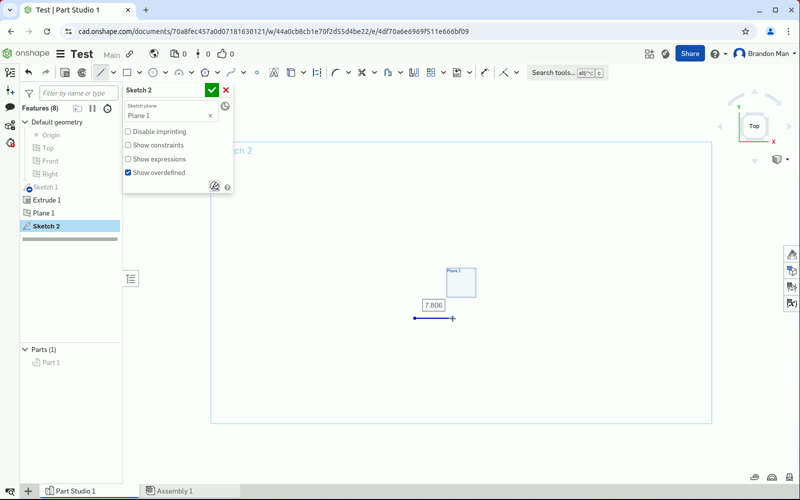
mouse_move(482, 318)
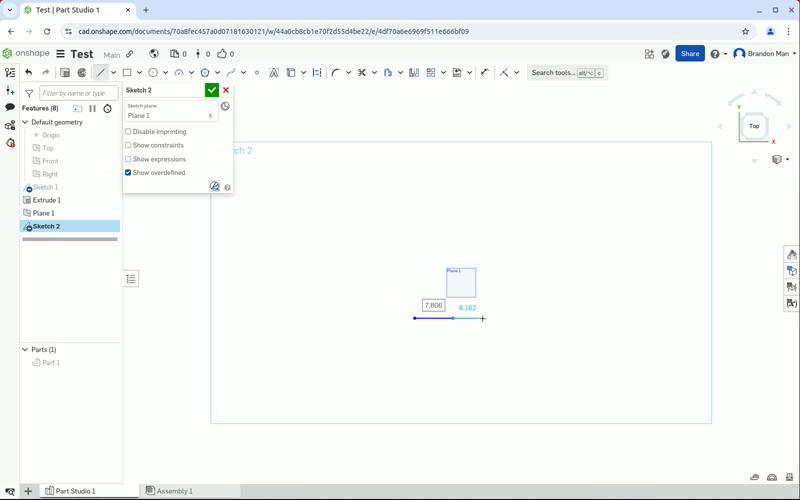
mouse_move(452, 261)
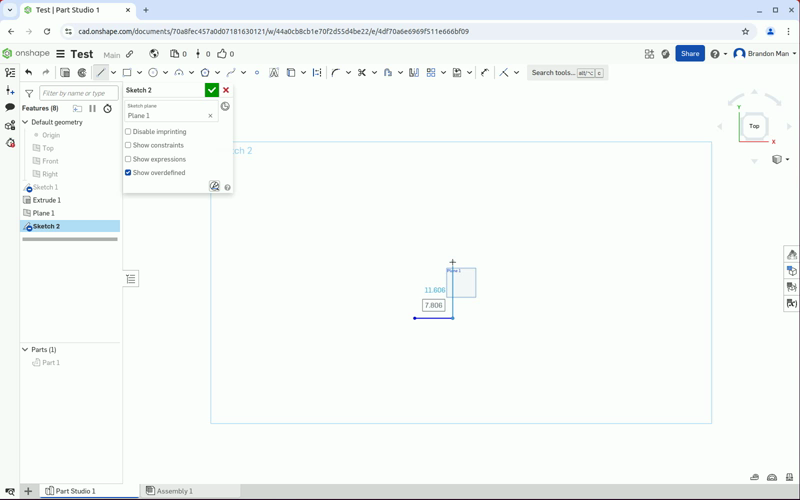
click(452, 261)
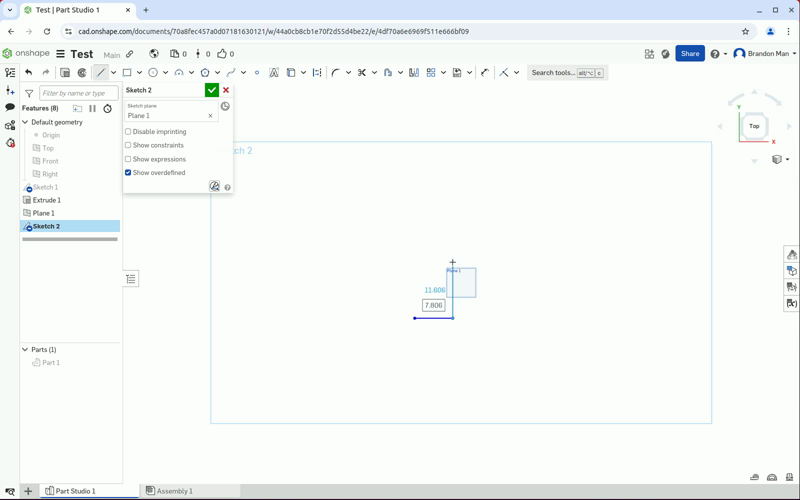
key_up(shift)
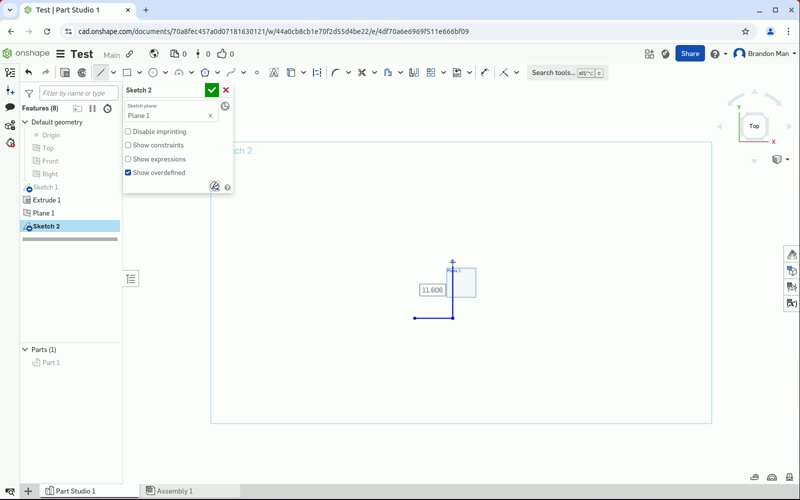
key_down(shift)
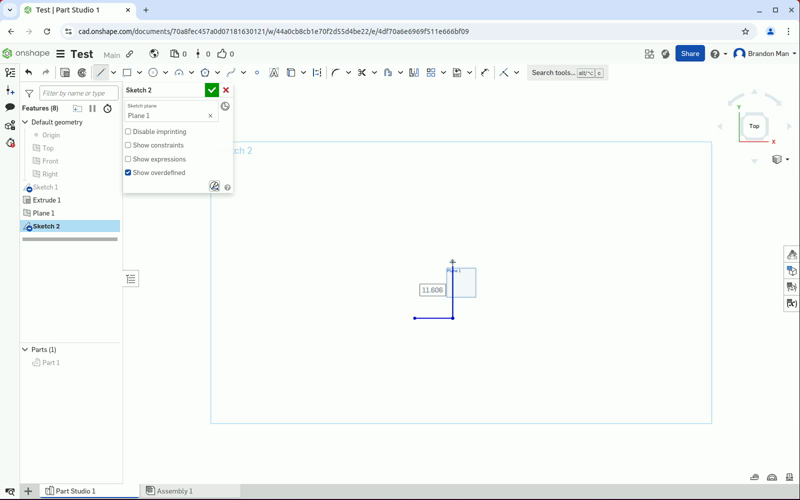
mouse_move(482, 261)
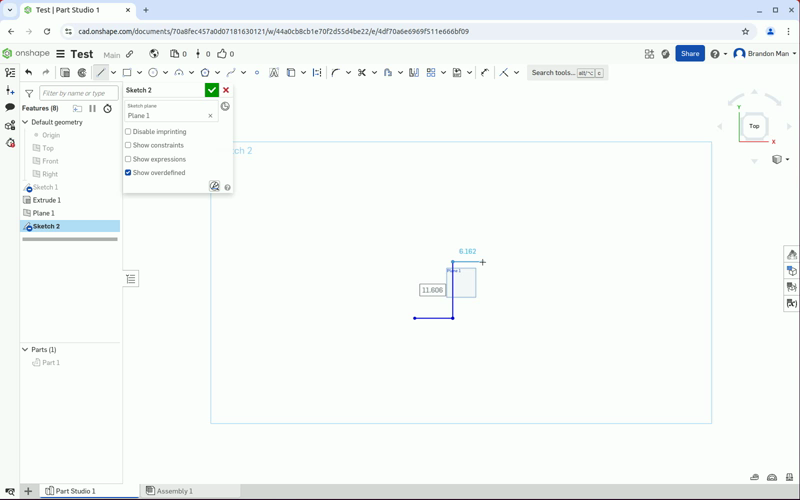
mouse_move(509, 261)
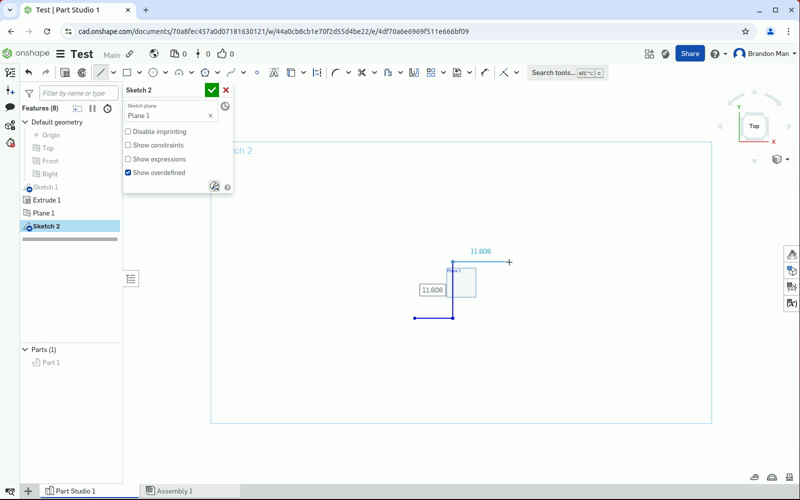
click(509, 261)
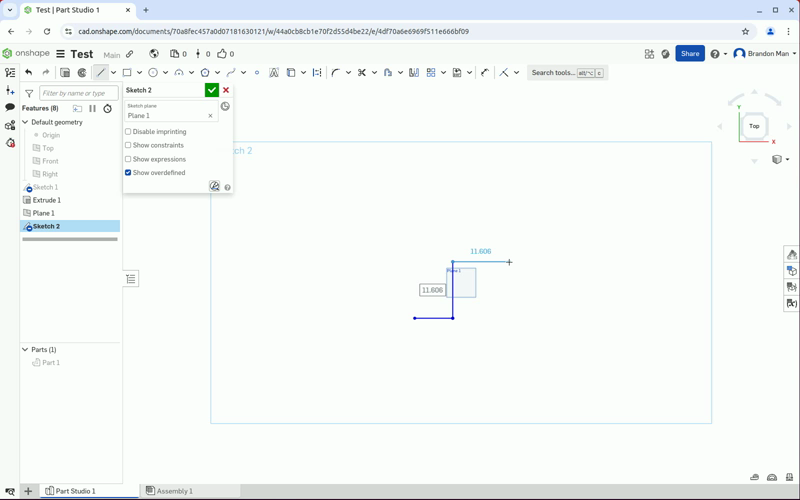
key_up(shift)
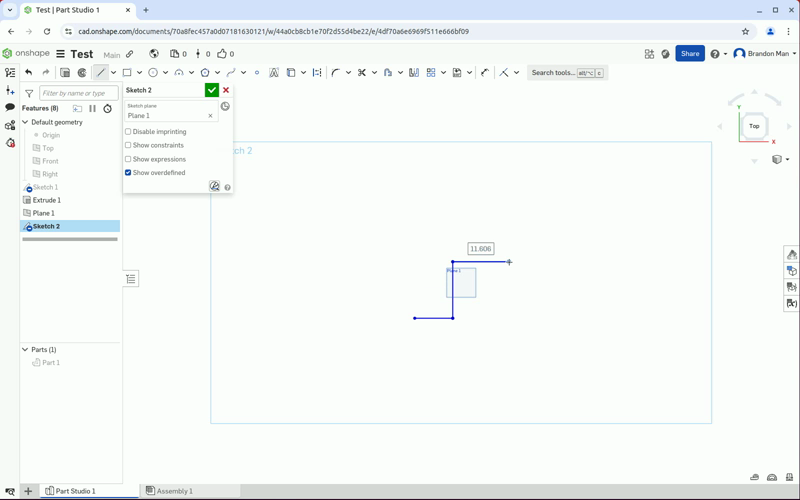
key_down(shift)
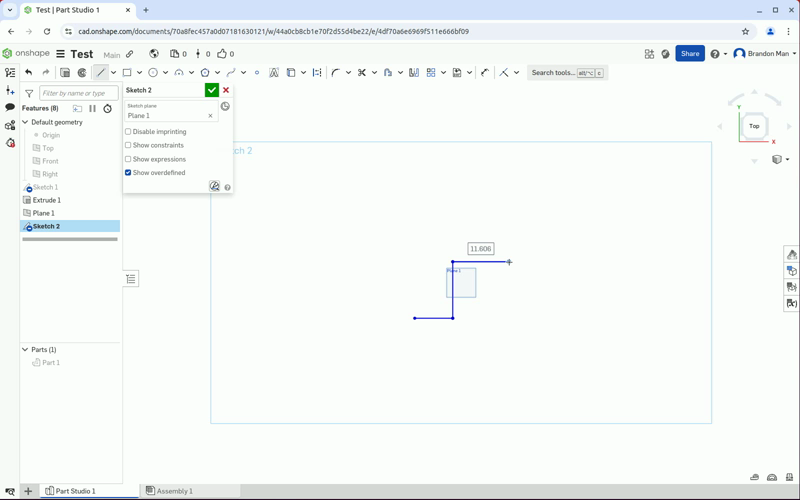
mouse_move(539, 261)
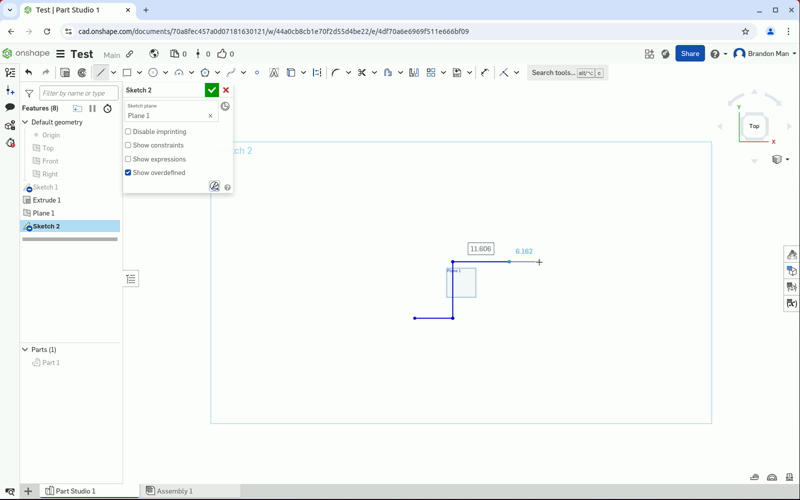
mouse_move(509, 224)
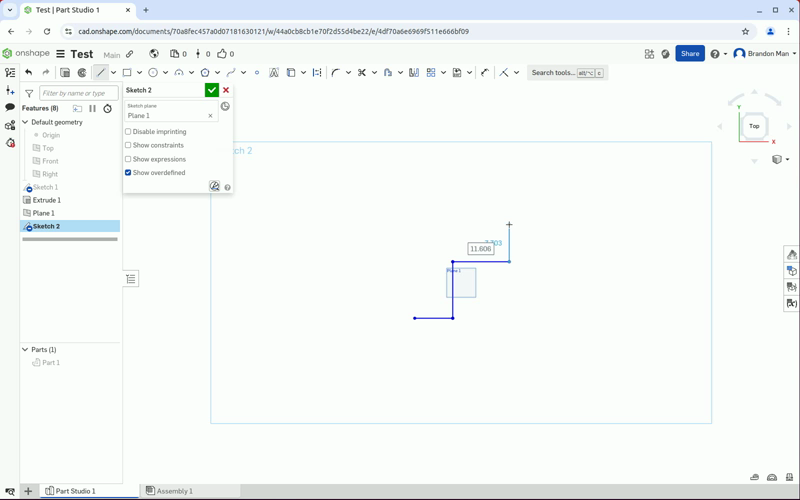
click(509, 224)
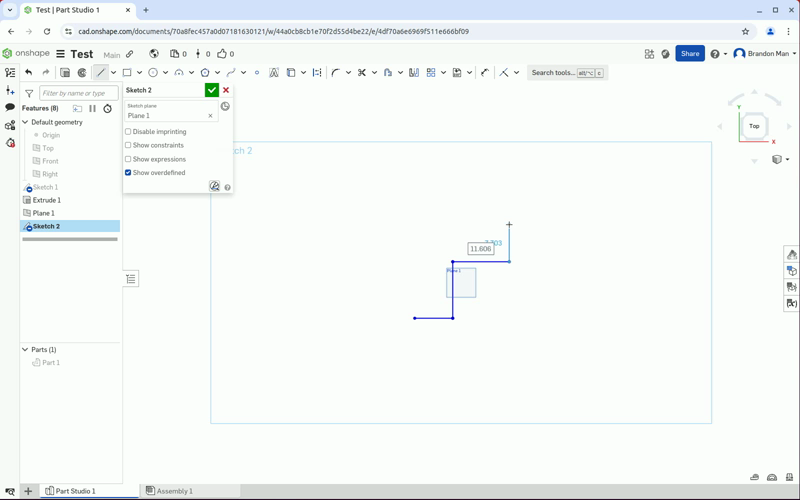
key_up(shift)
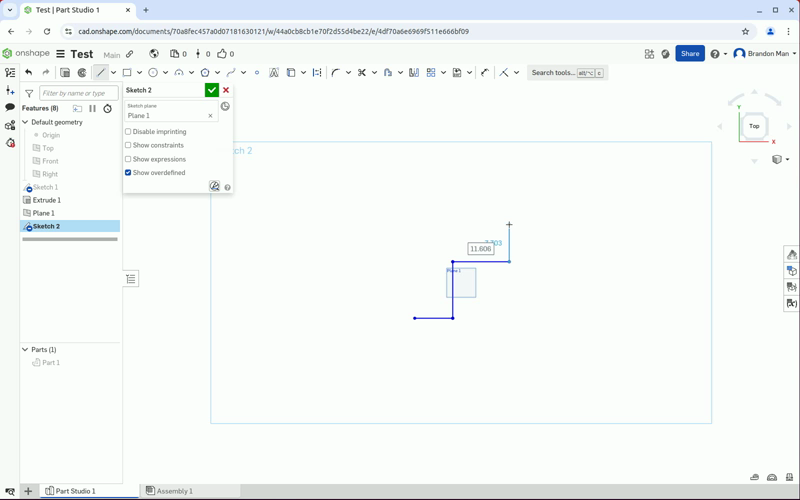
key_down(shift)
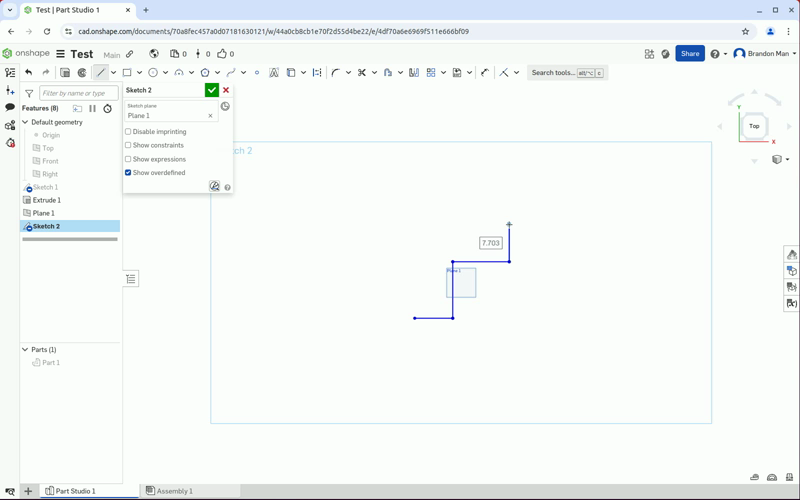
mouse_move(414, 224)
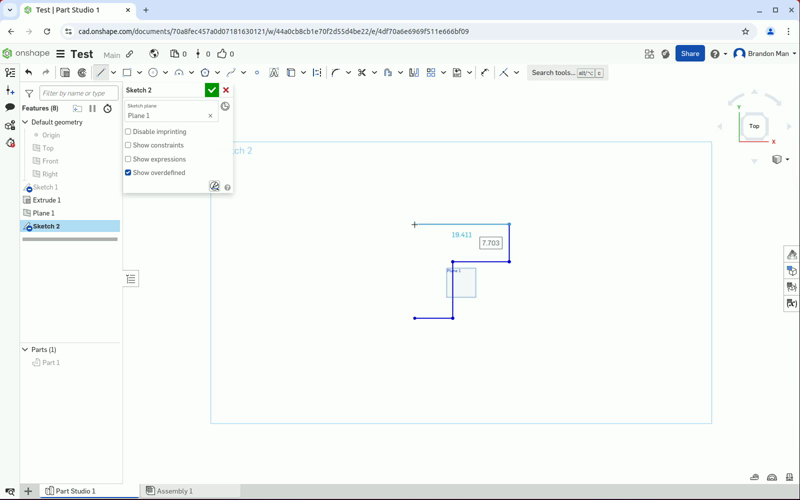
click(414, 224)
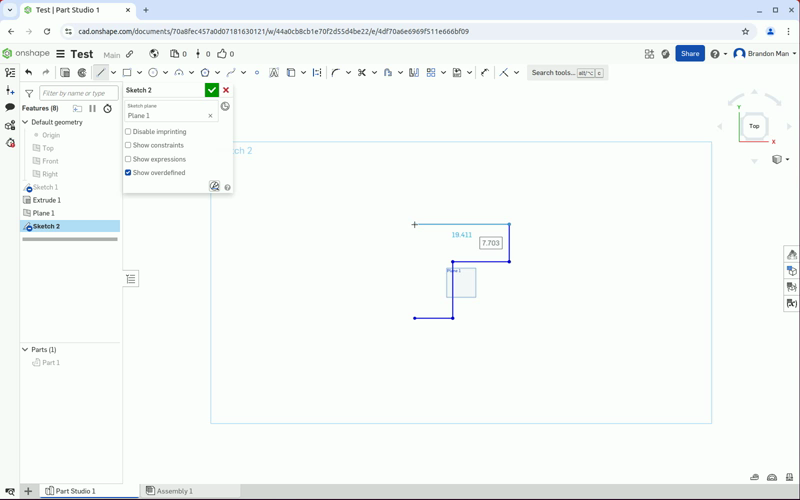
key_up(shift)
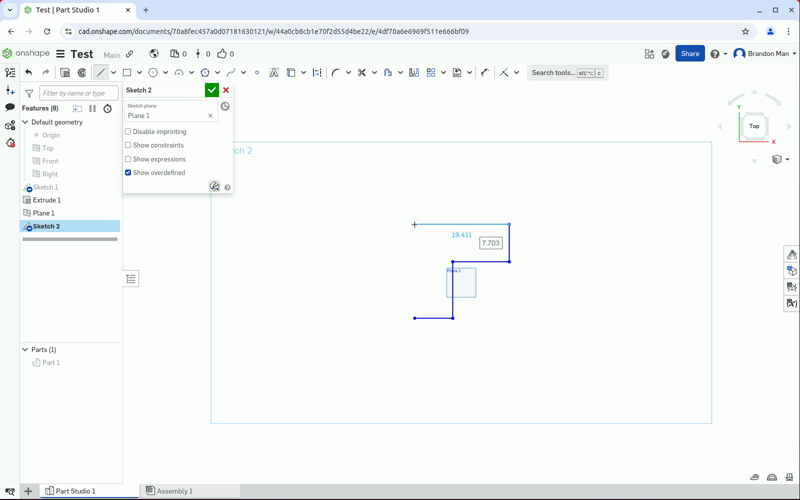
key_down(shift)
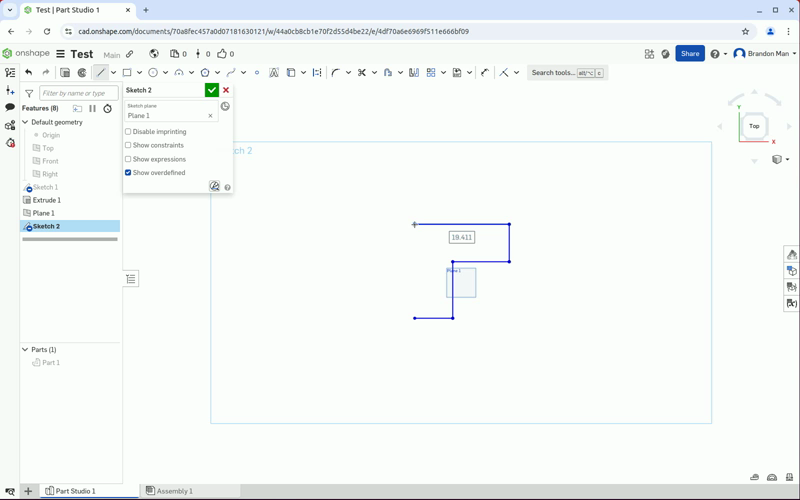
mouse_move(414, 318)
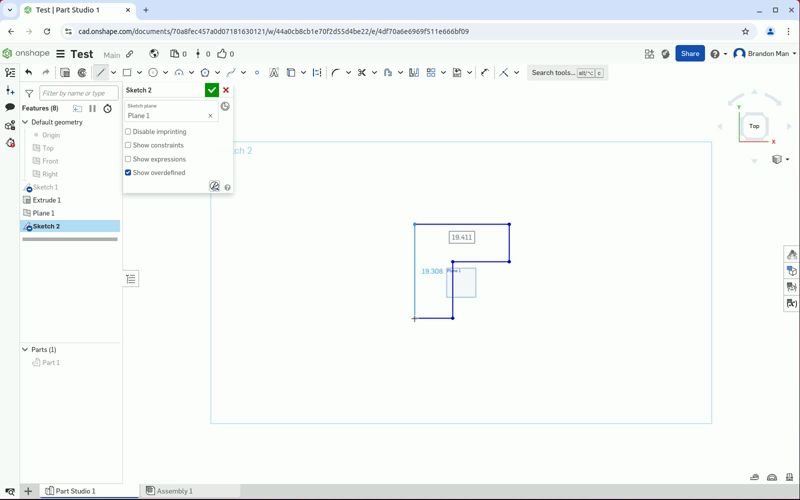
key_up(shift)
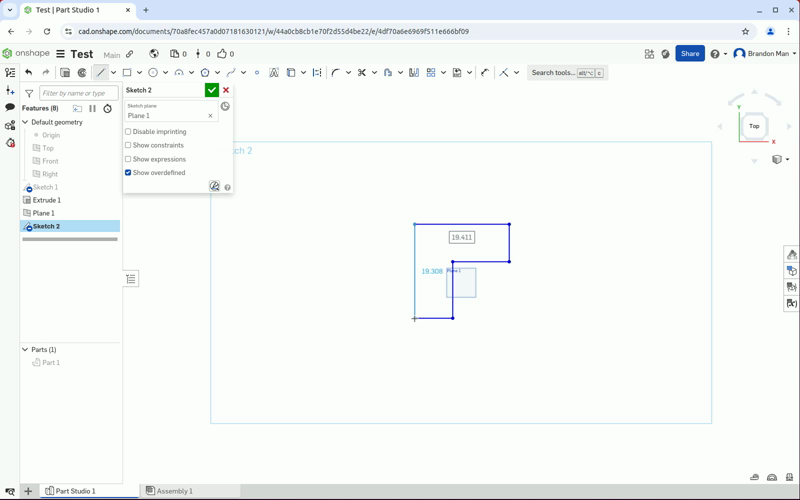
click(414, 318)
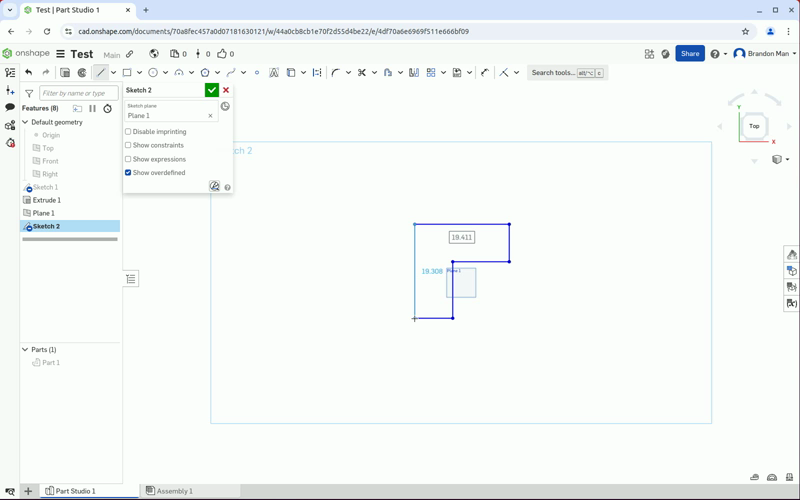
key(esc)
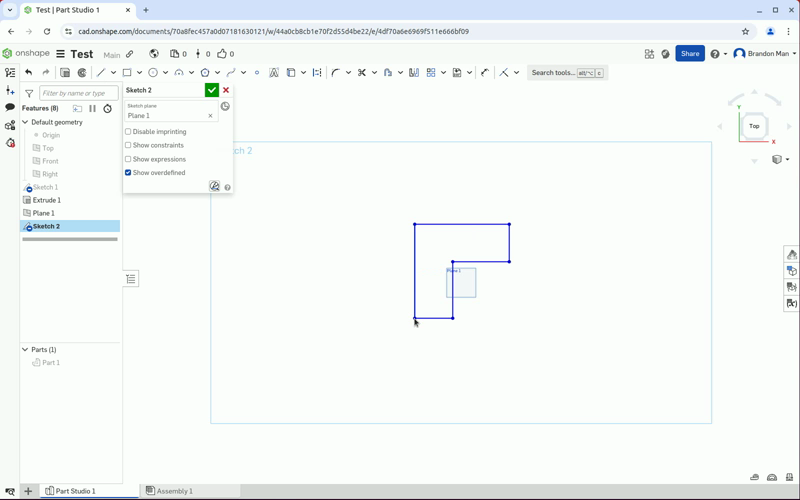
mouse_move(455, 229)
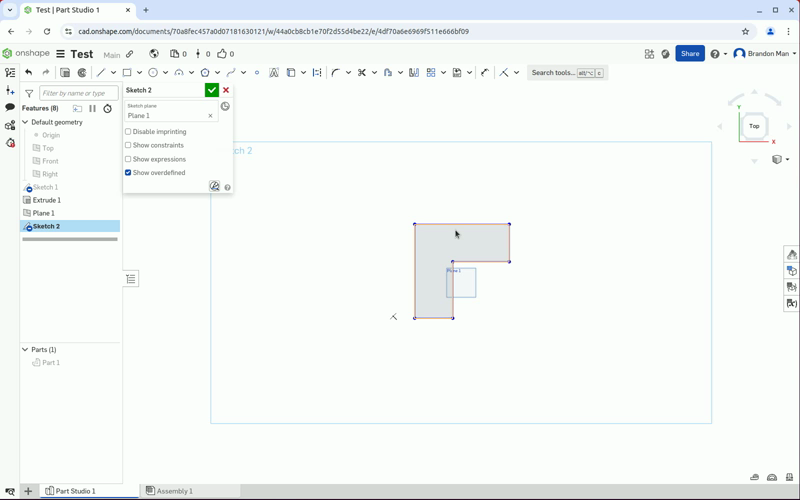
click(455, 229)
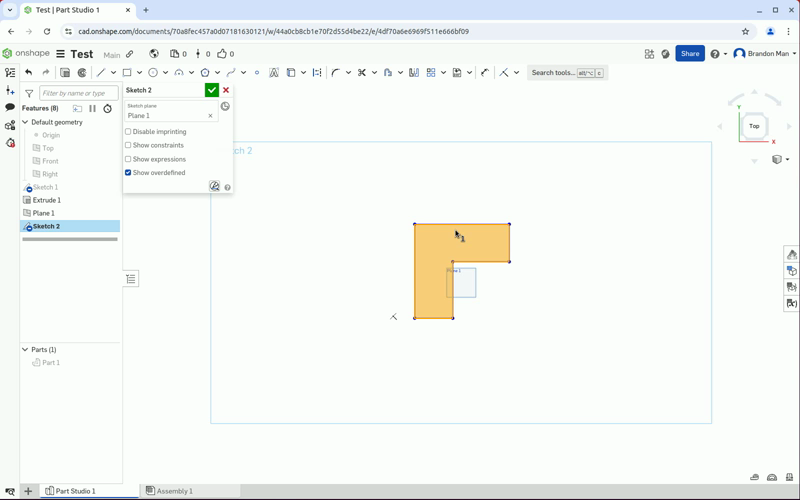
mouse_move(73, 352)
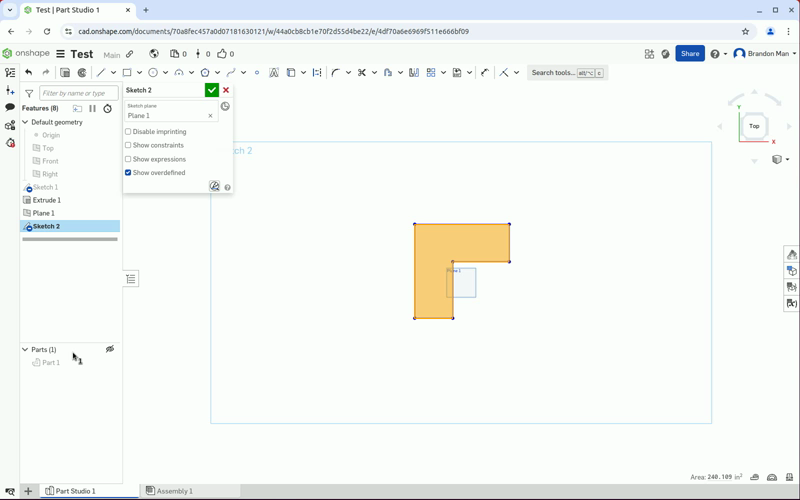
key(shift+y)
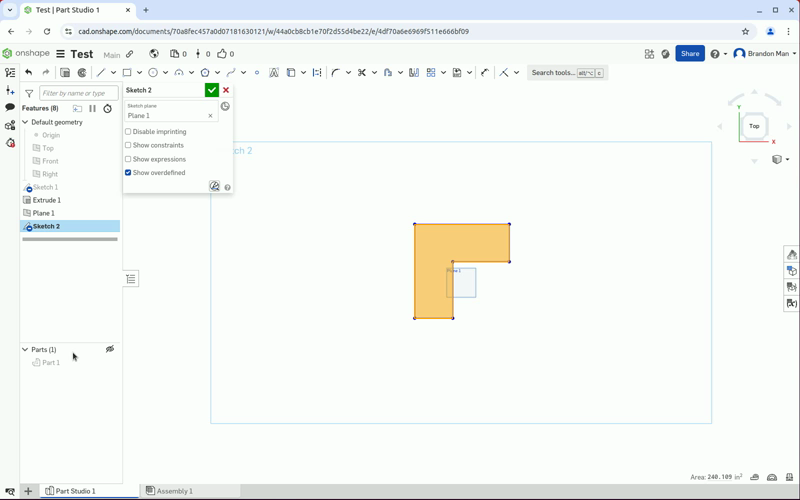
key(shift+e)
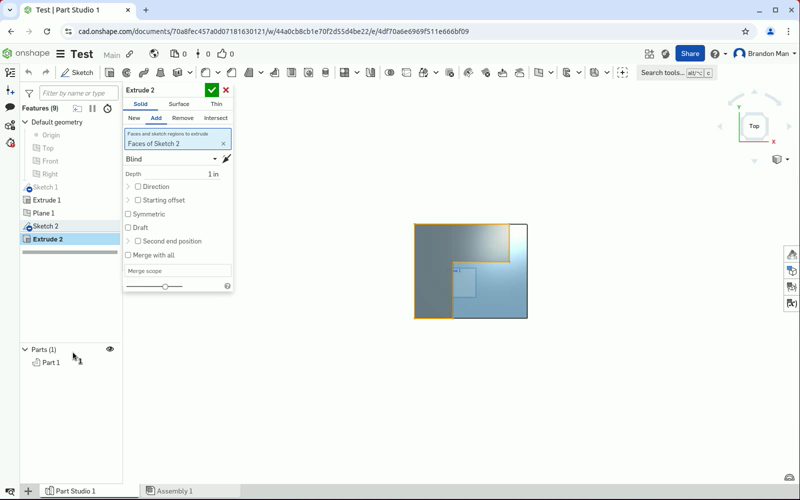
mouse_move(143, 106)
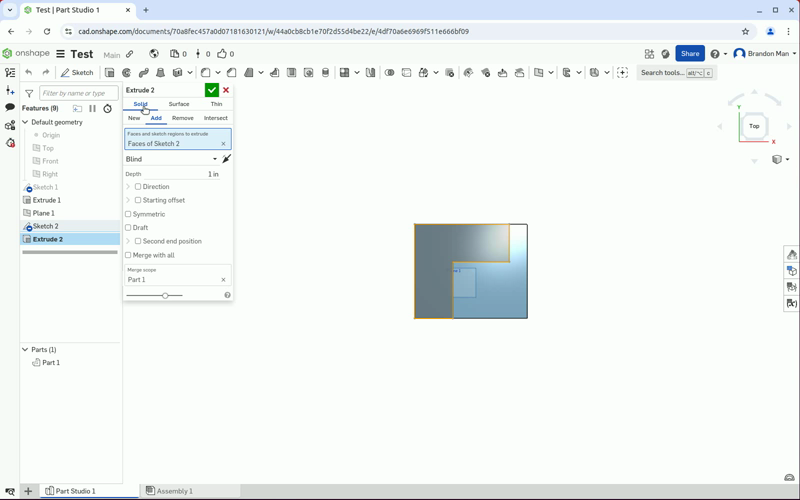
click(143, 106)
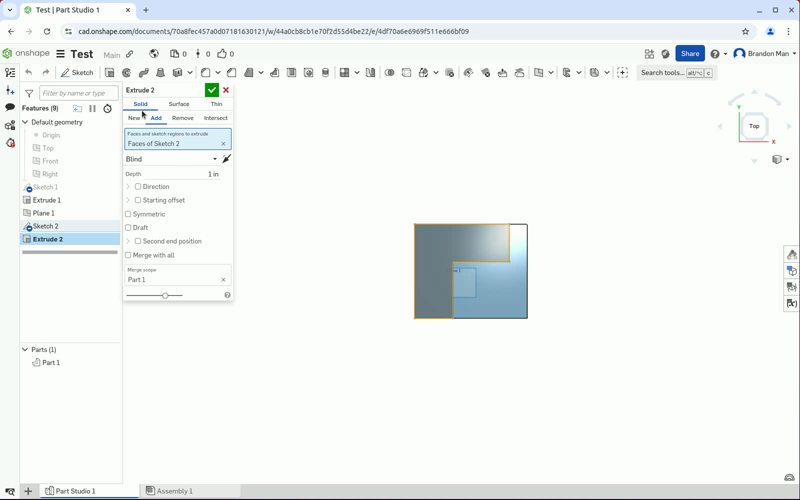
mouse_move(137, 120)
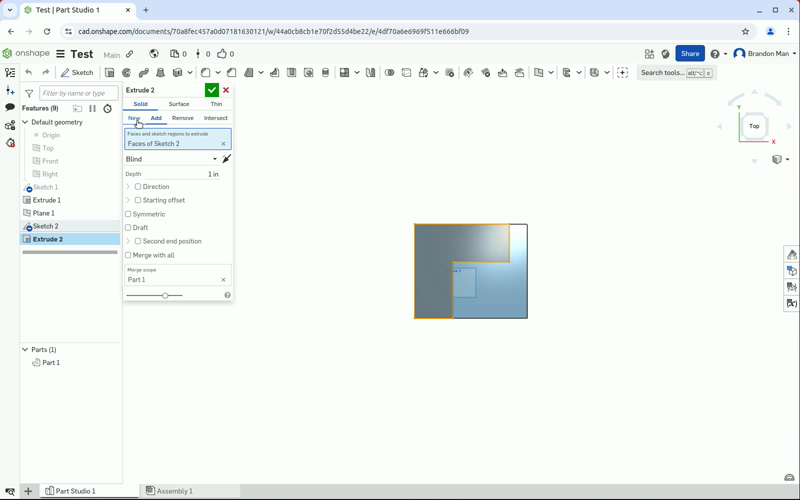
click(137, 120)
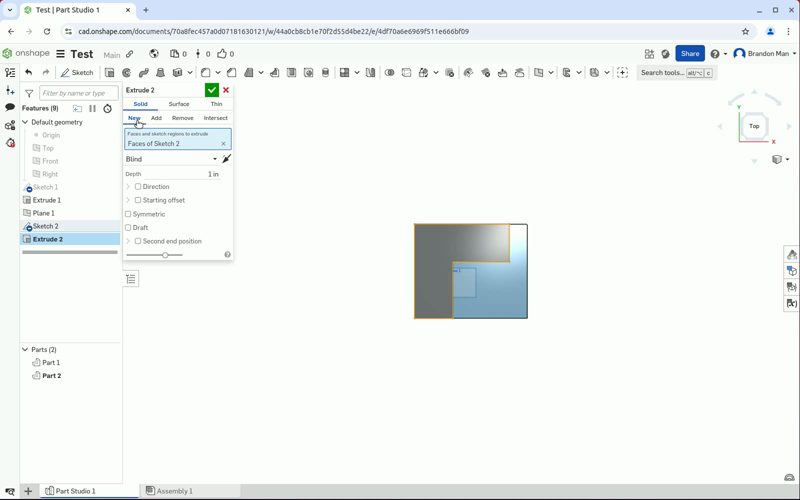
key(tab, 4)
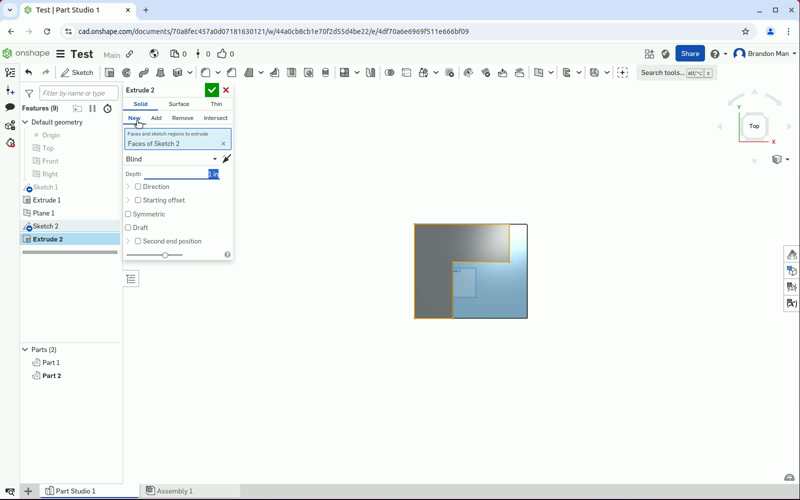
text(15.405)
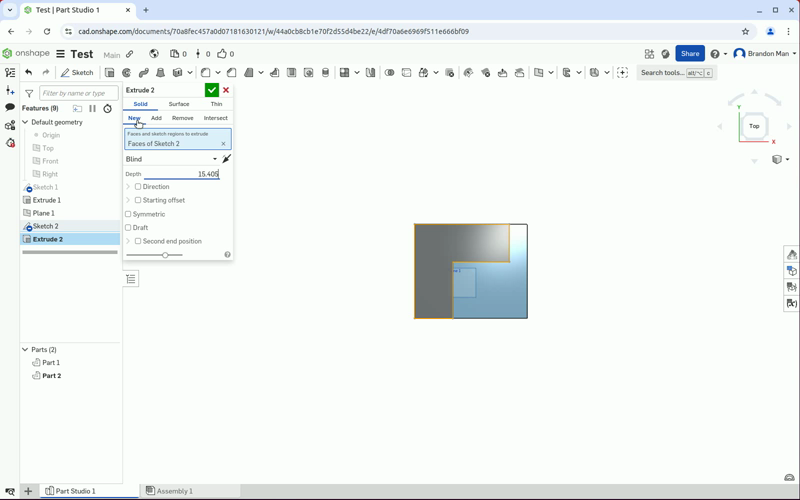
key(enter)
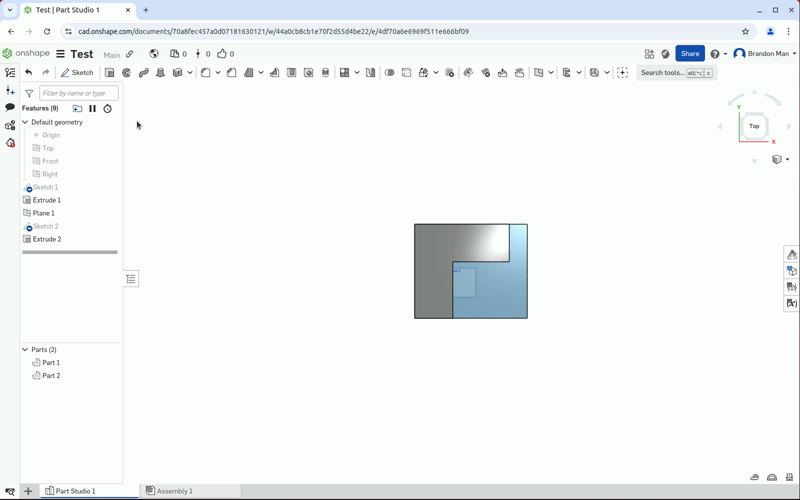
key(shift+h)
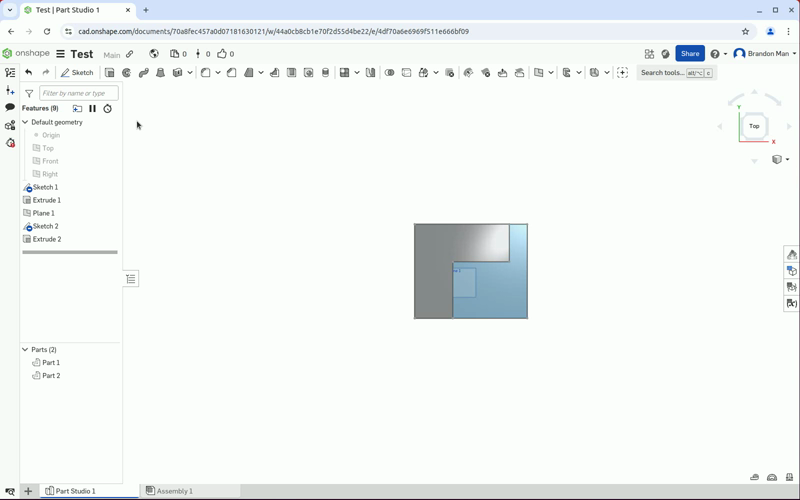
key(shift+h)
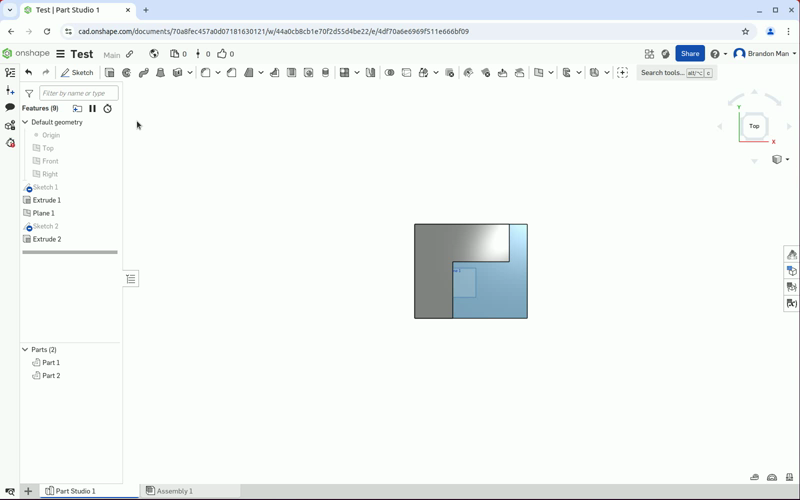
mouse_move(73, 189)
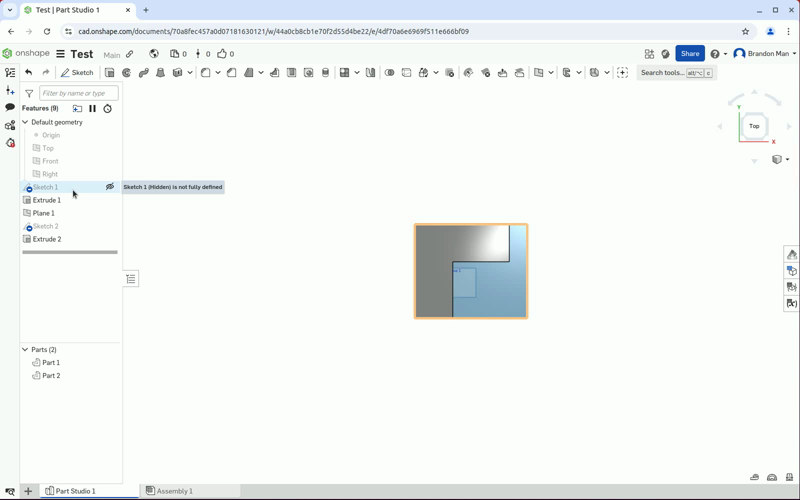
click(73, 189)
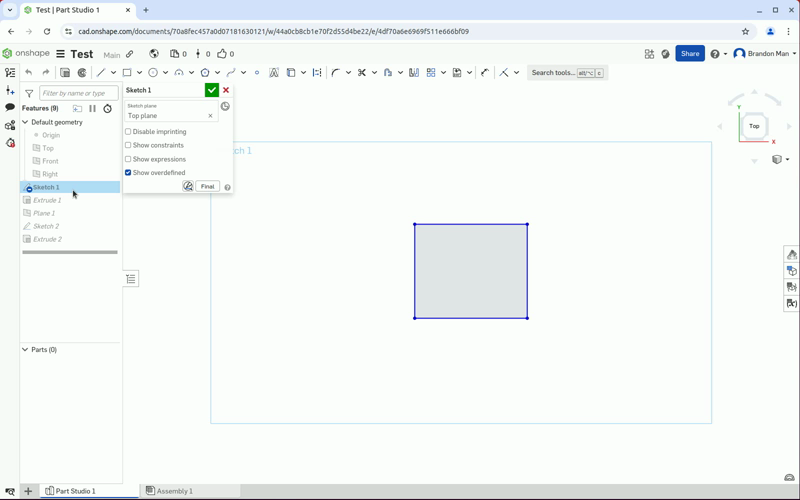
mouse_move(229, 92)
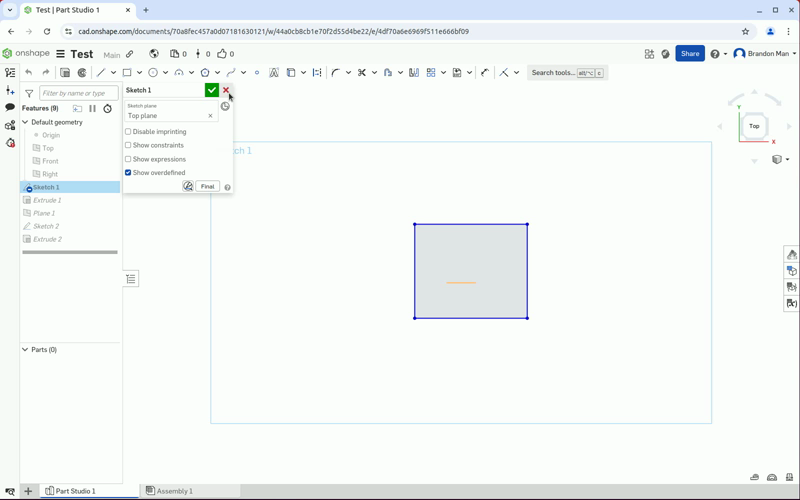
click(229, 92)
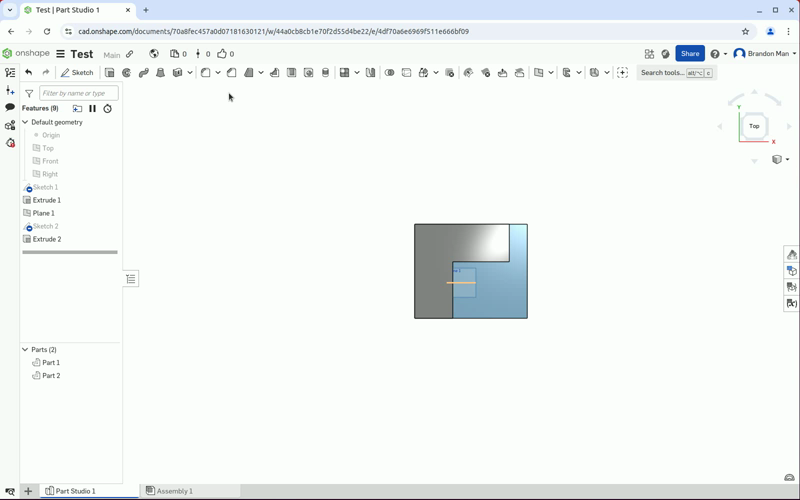
mouse_move(73, 352)
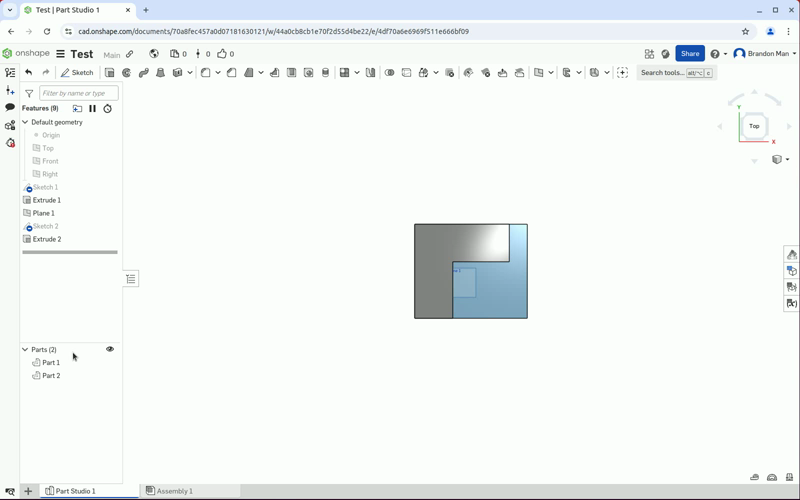
key(y)
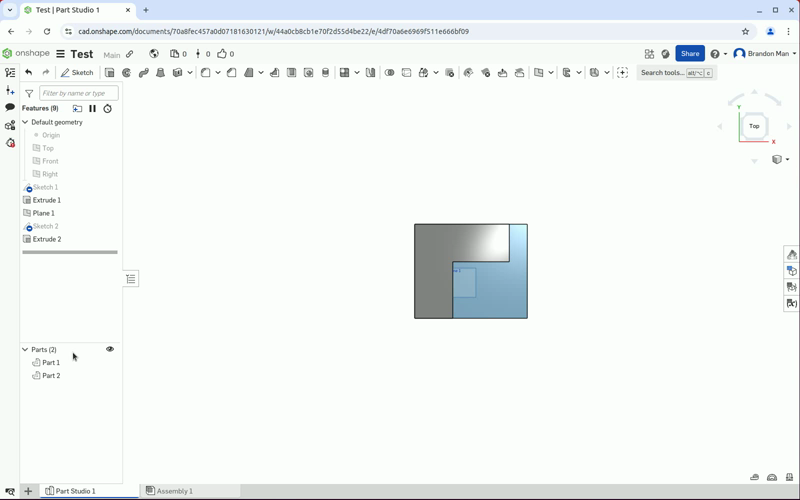
key(shift+p)
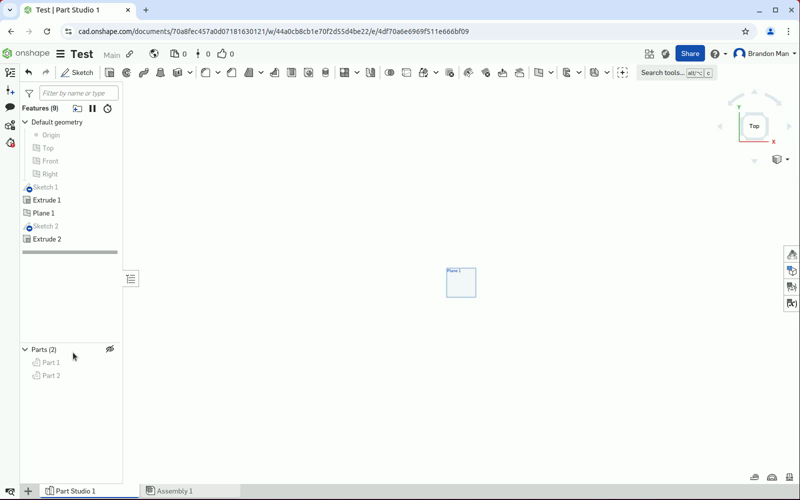
key(space)
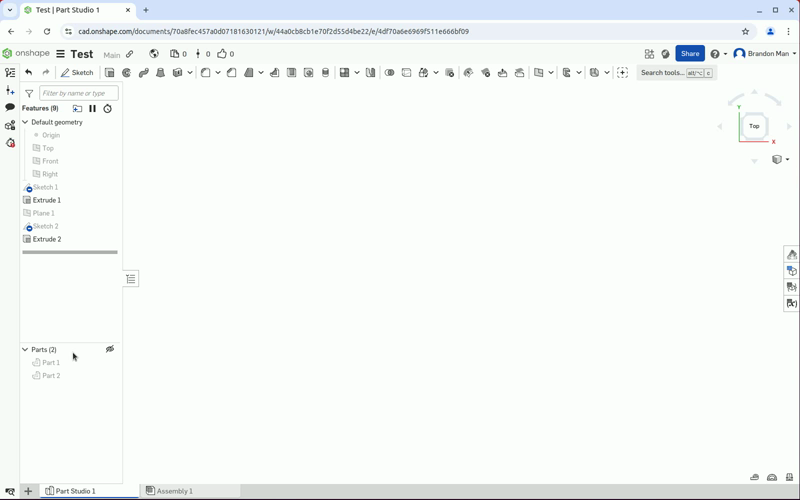
key_down(shift)
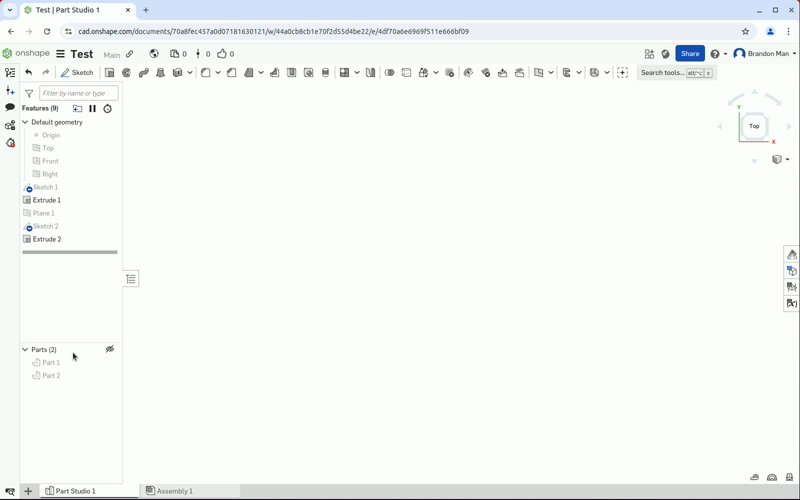
key(up)
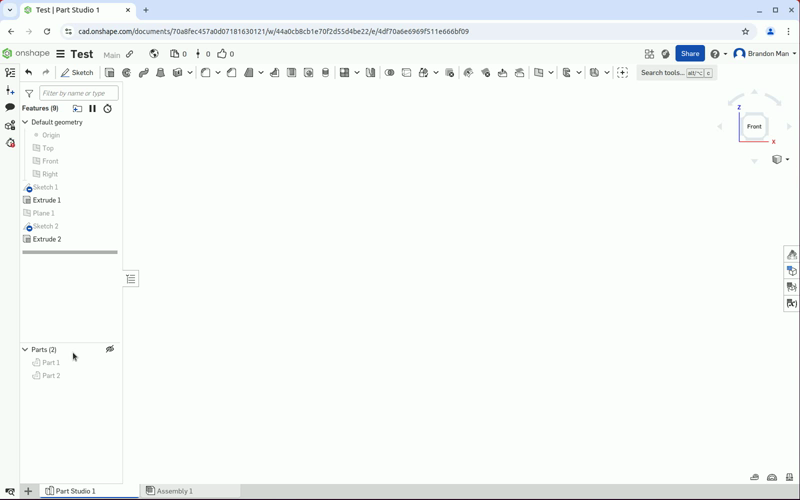
key_up(shift)
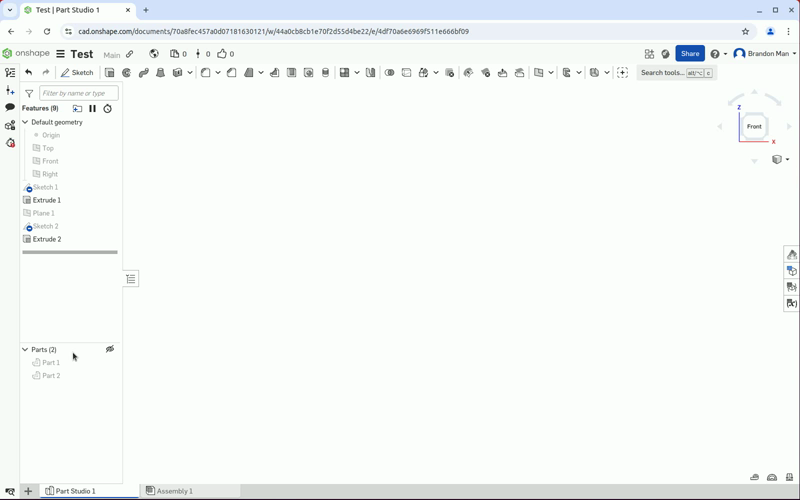
key(space)
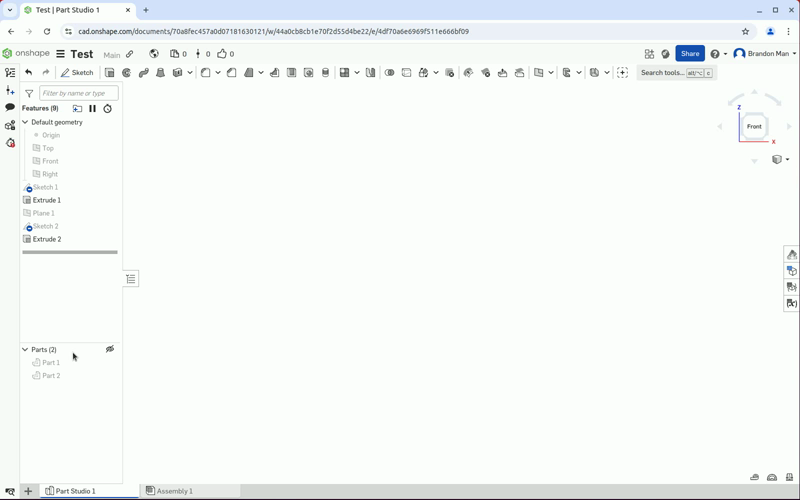
key_down(shift)
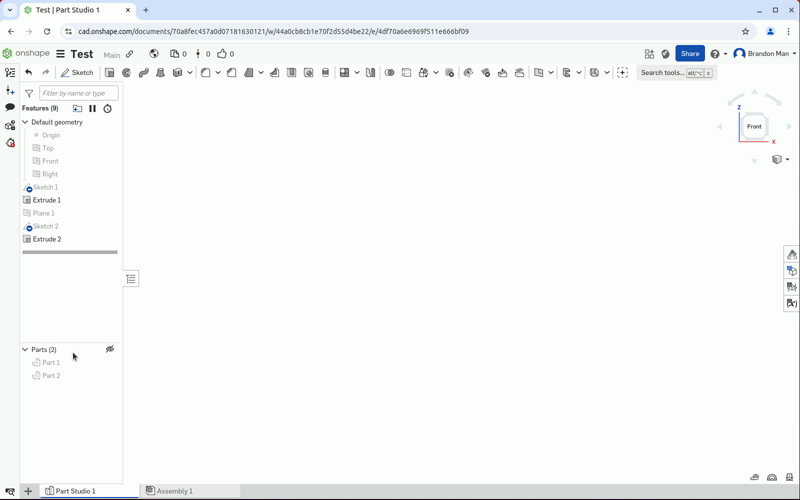
key(left)
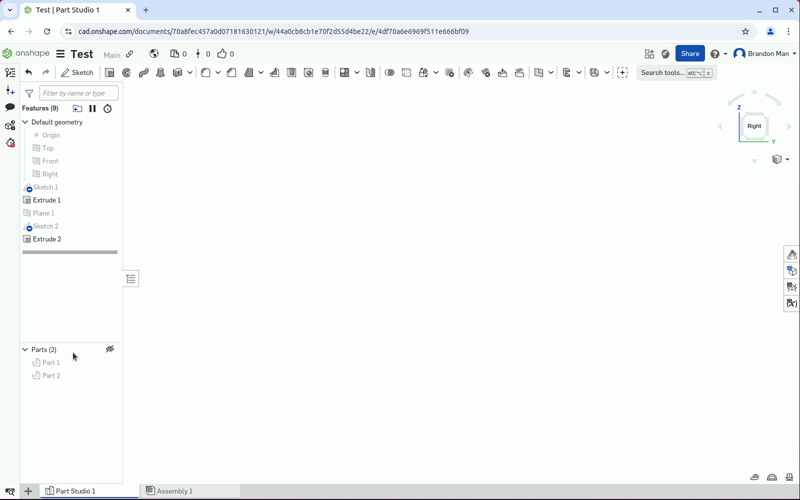
key_up(shift)
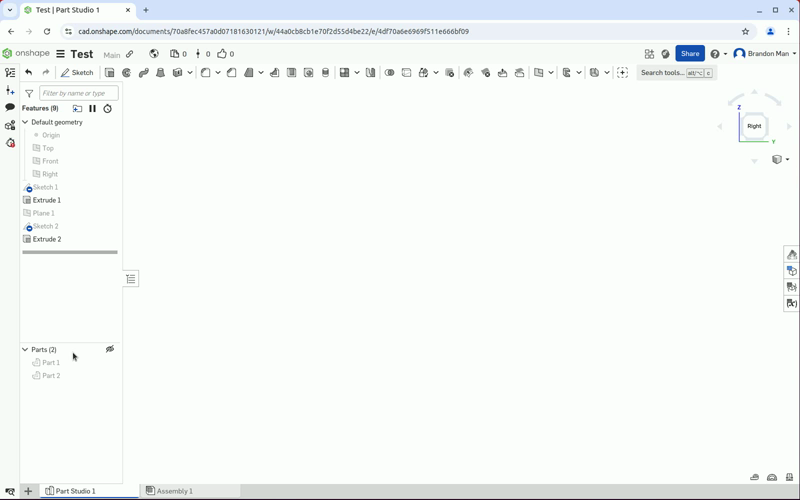
mouse_move(73, 352)
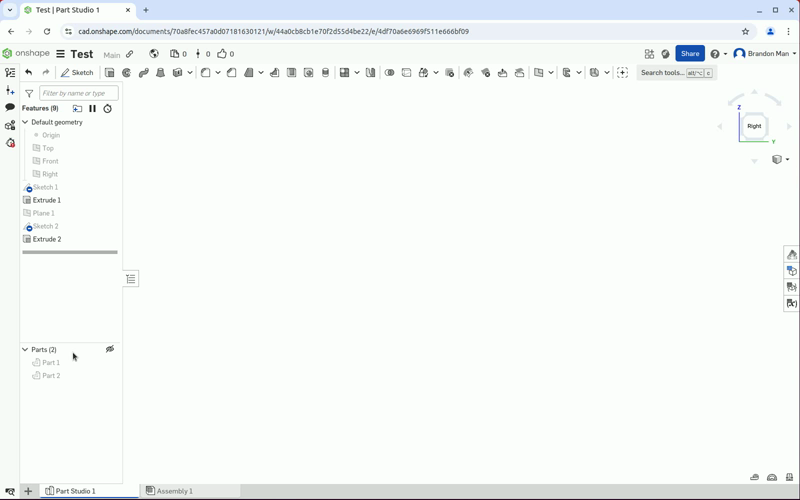
key(shift+y)
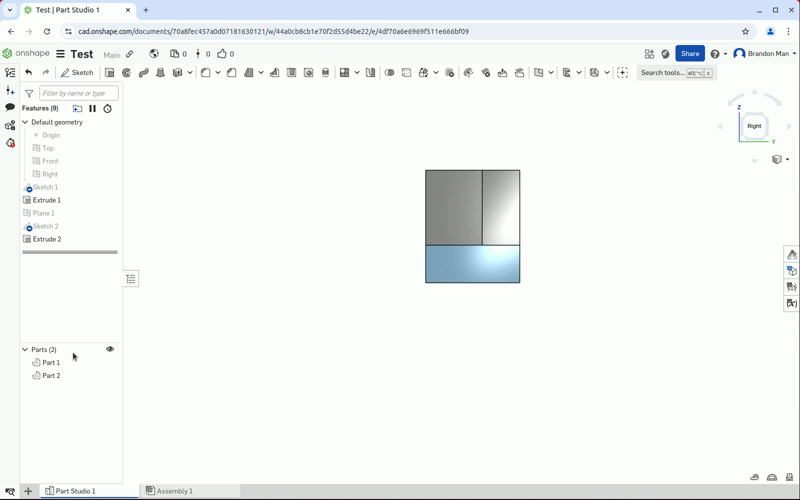
mouse_move(541, 75)
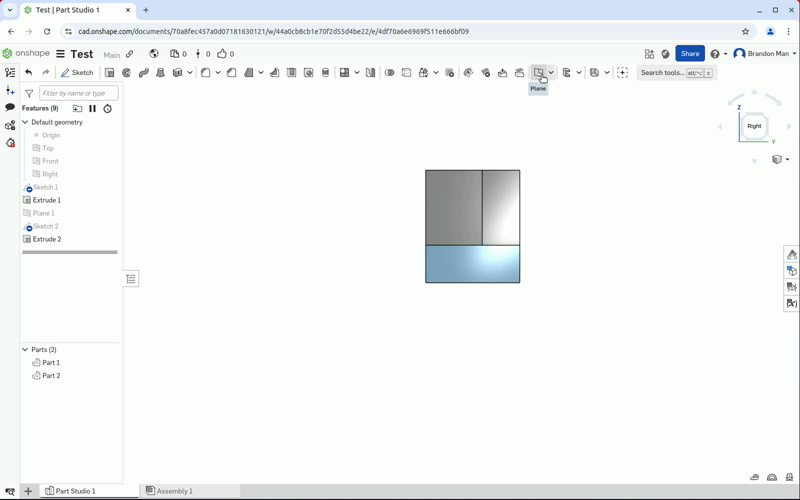
click(541, 75)
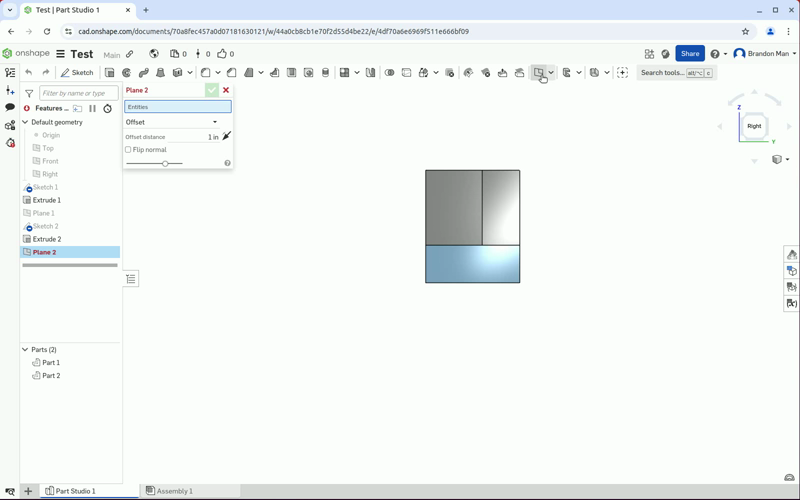
mouse_move(73, 176)
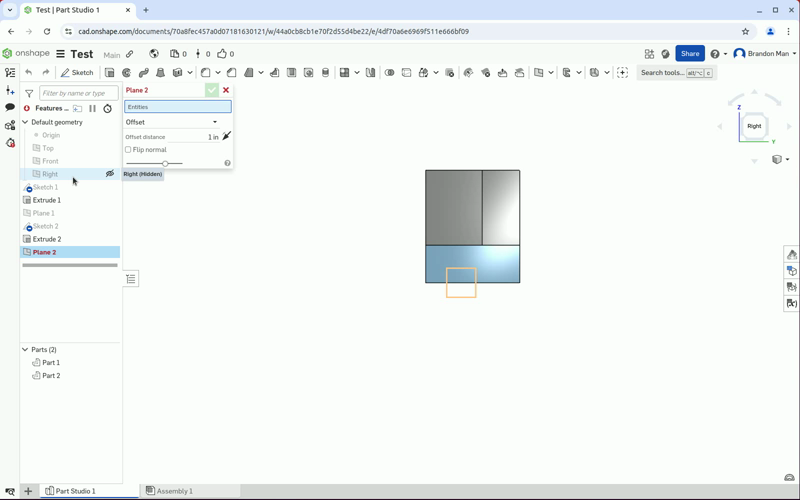
click(73, 176)
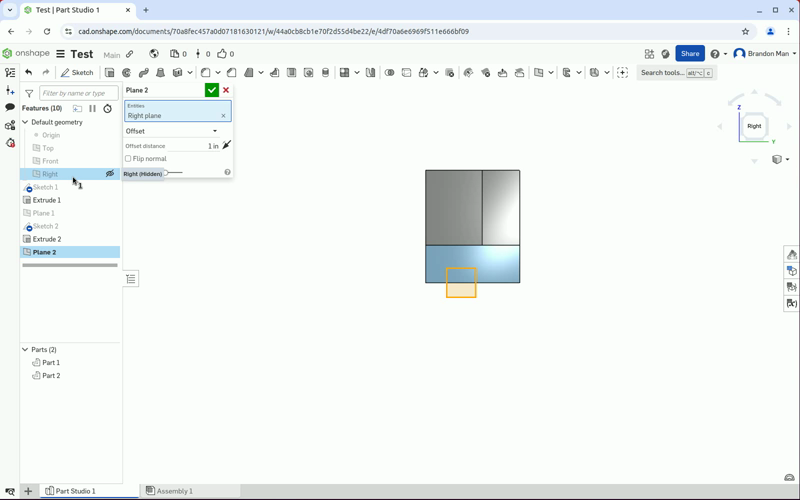
key(tab, 2)
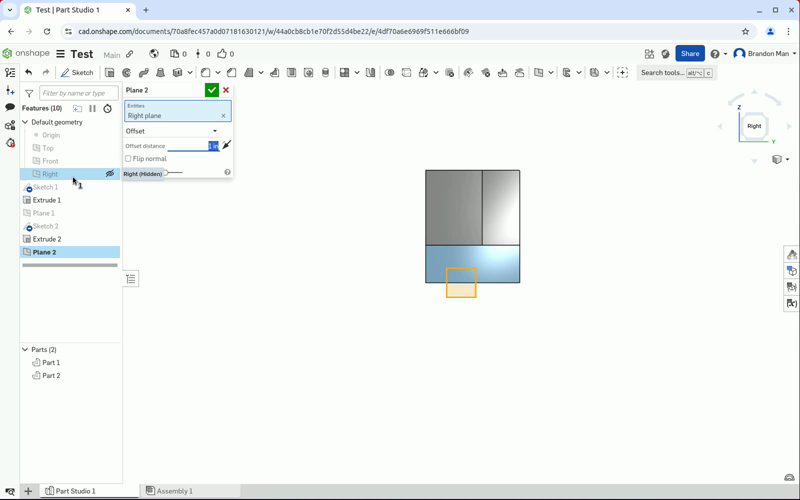
text(9.397)
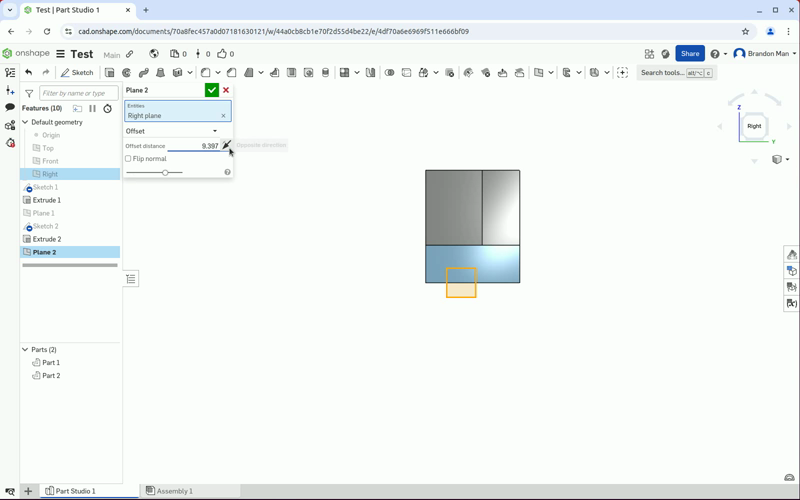
mouse_move(229, 147)
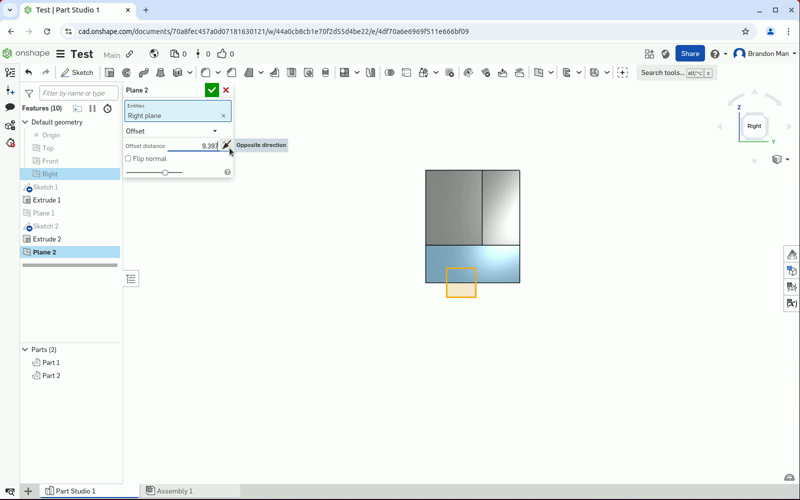
click(229, 147)
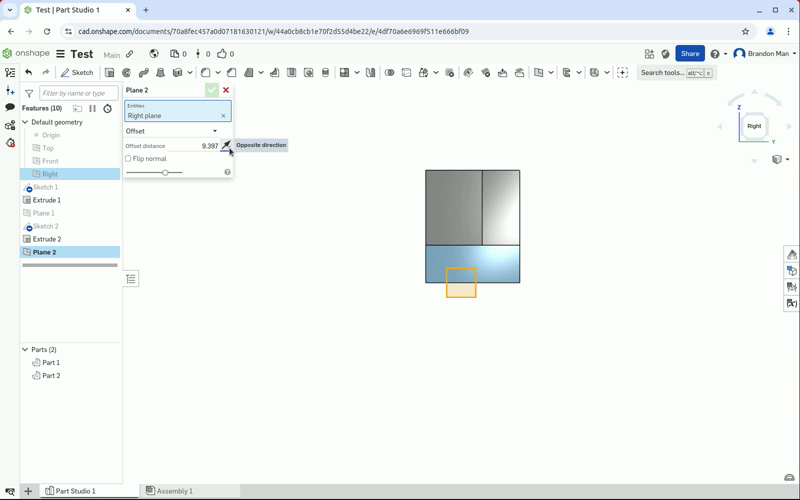
key(enter, 2)
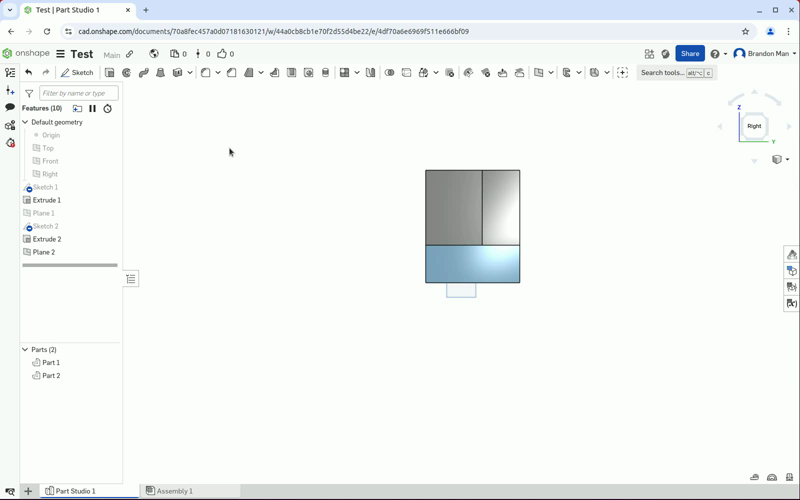
key(shift+s)
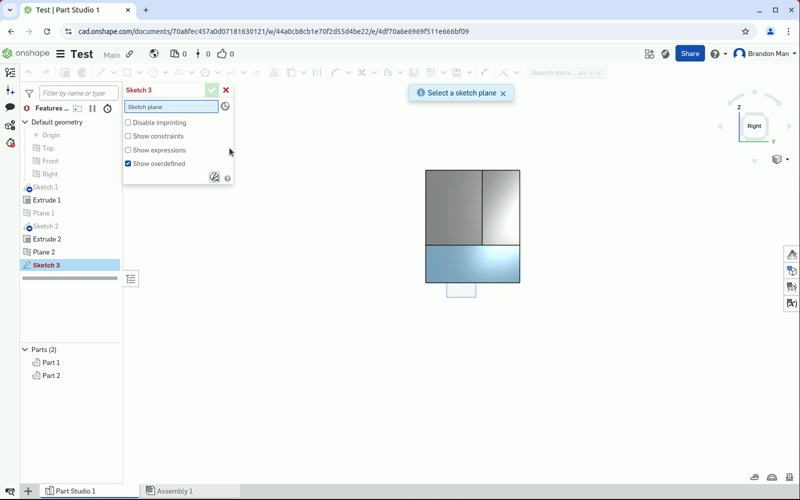
mouse_move(73, 254)
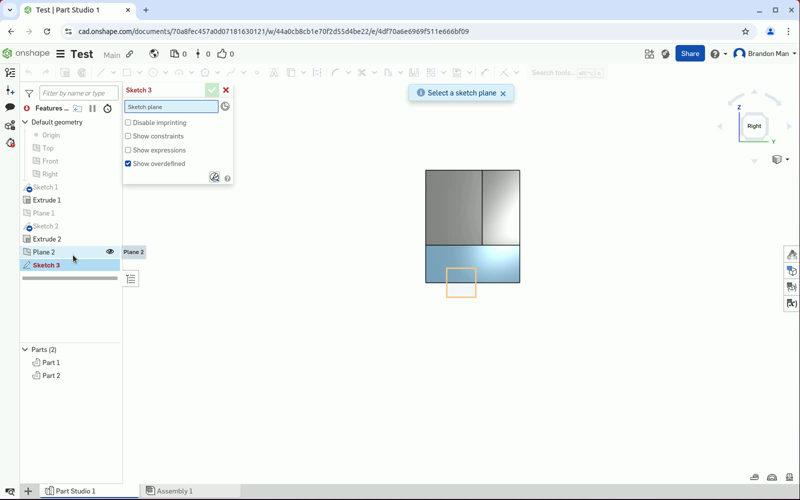
click(73, 254)
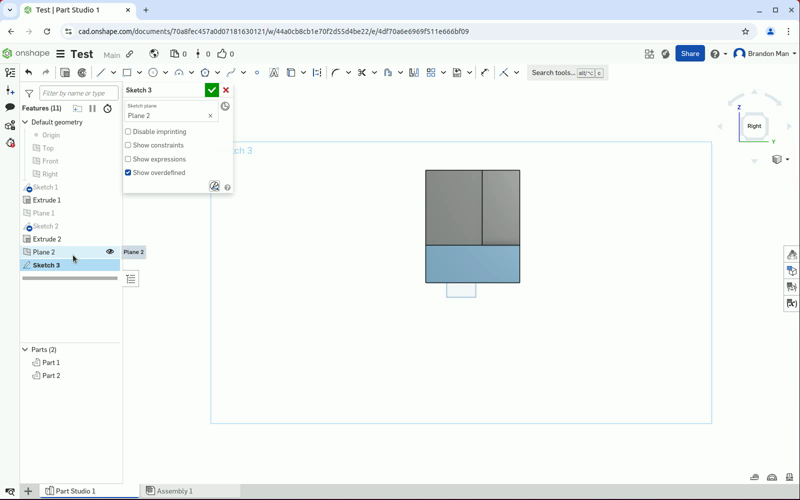
mouse_move(73, 352)
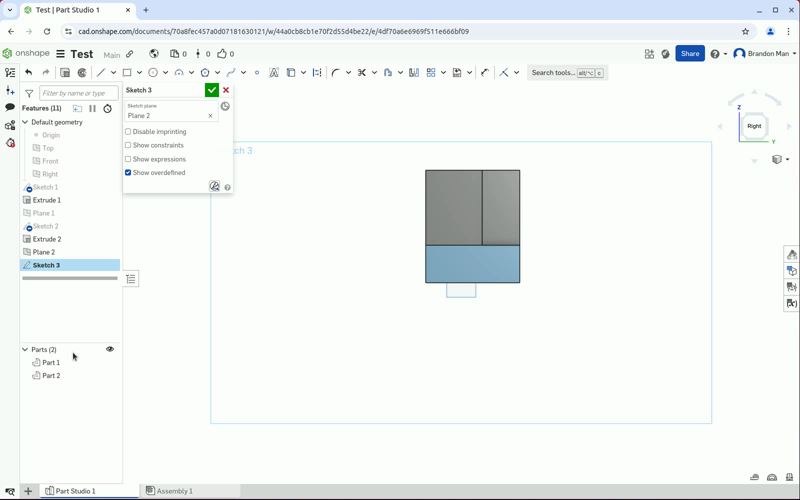
key(y)
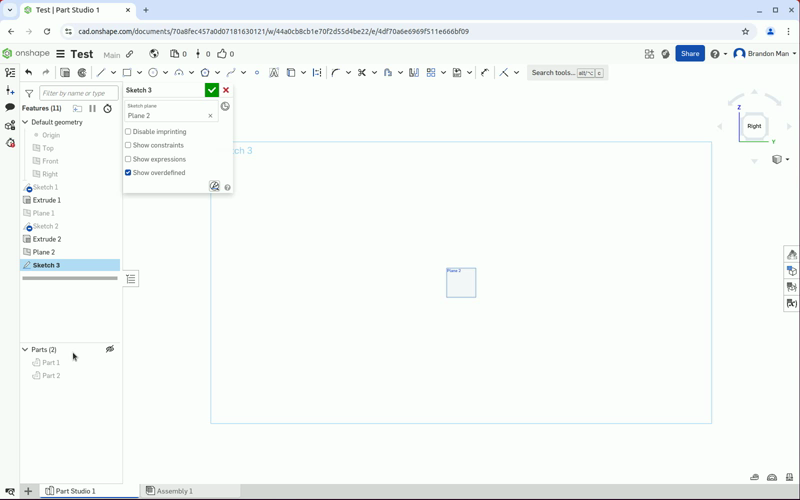
key(l)
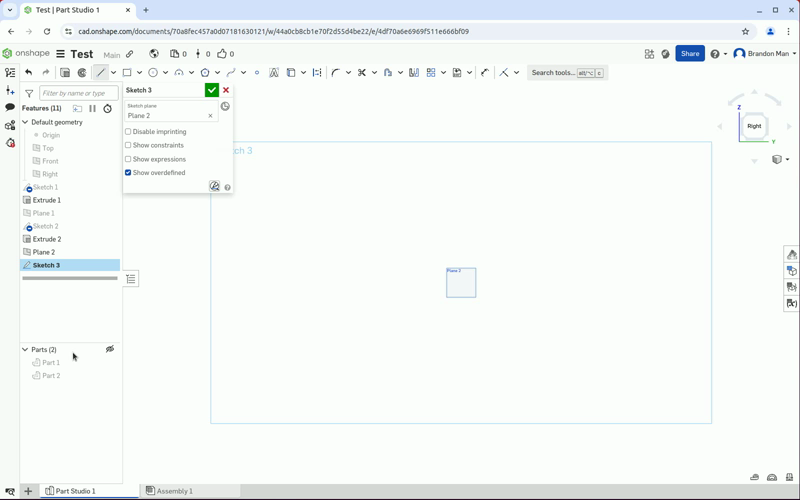
key_down(shift)
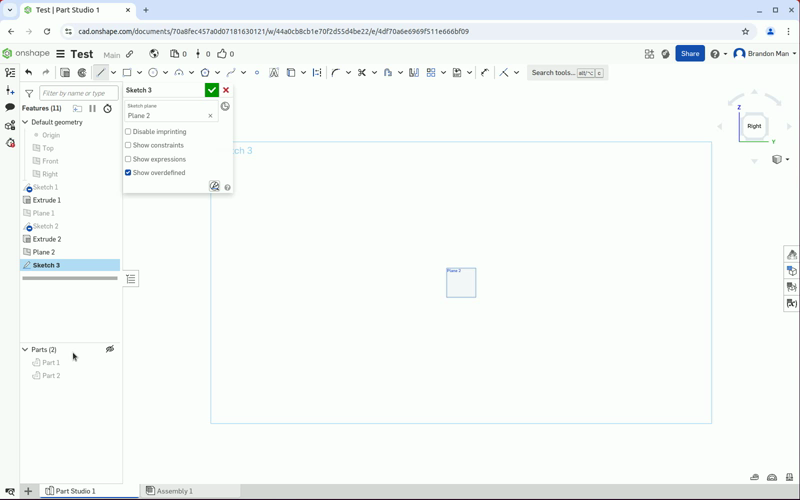
mouse_move(425, 207)
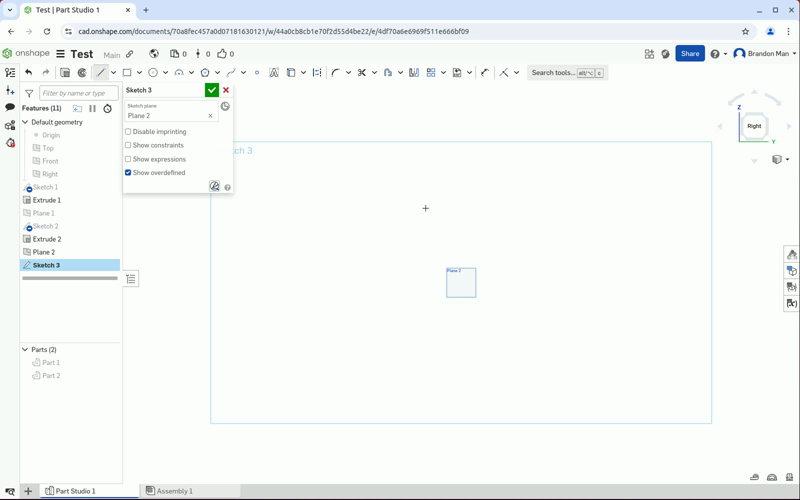
click(425, 207)
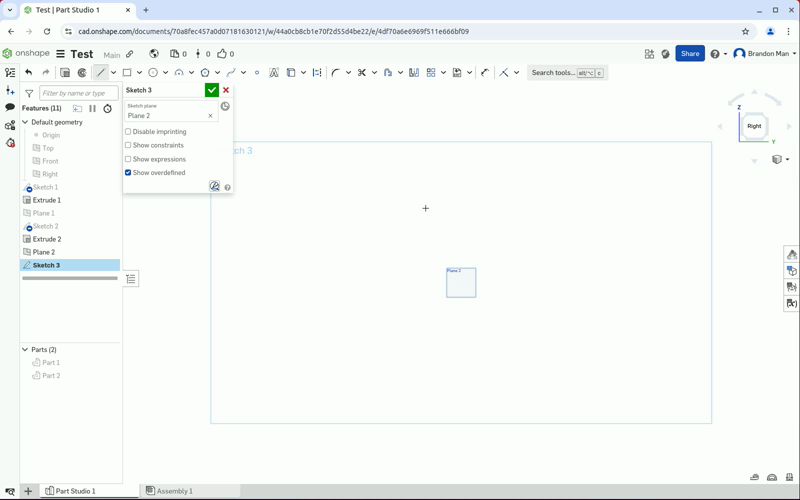
key_up(shift)
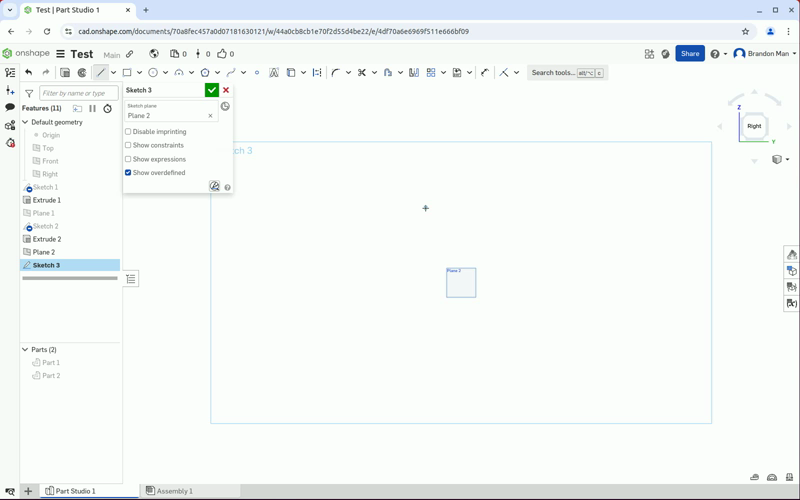
key_down(shift)
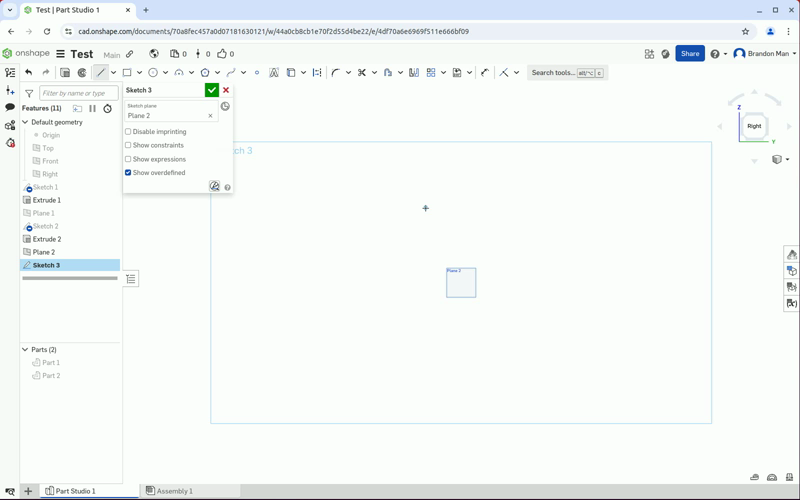
mouse_move(519, 207)
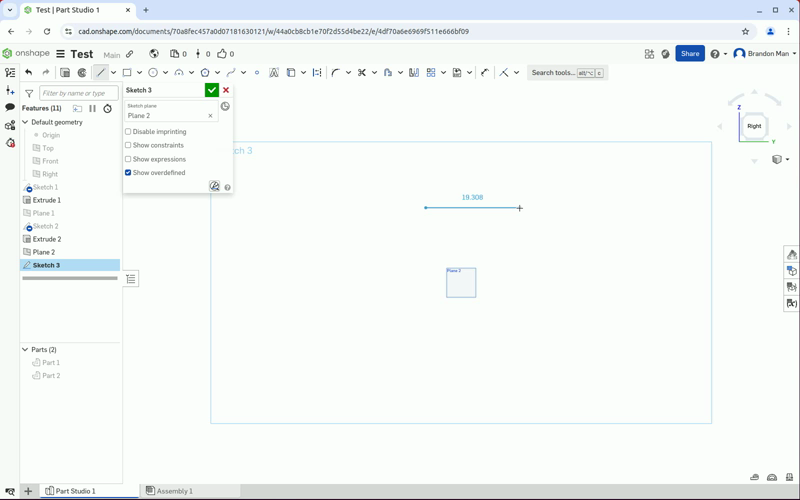
click(519, 207)
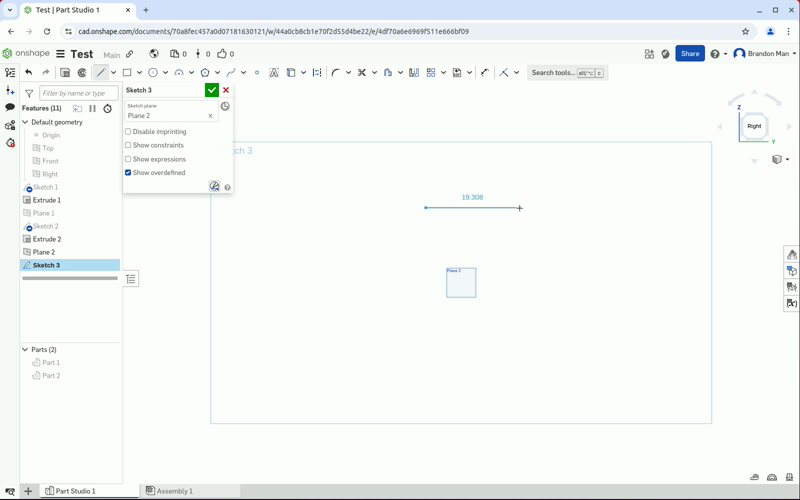
key_up(shift)
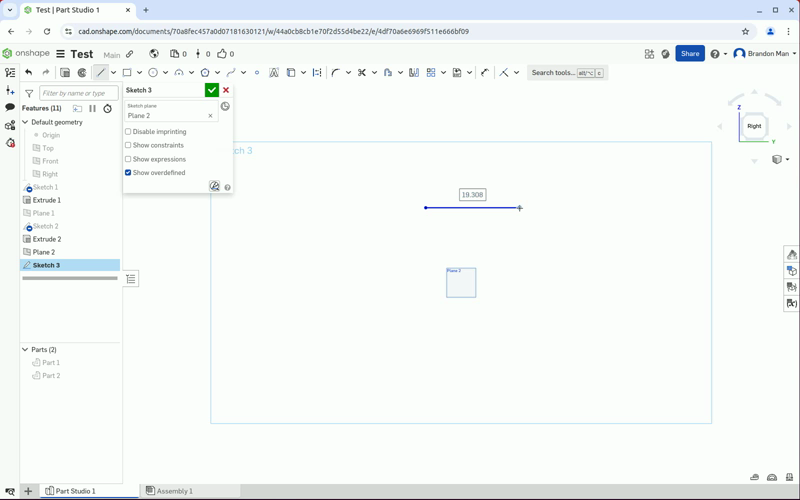
key_down(shift)
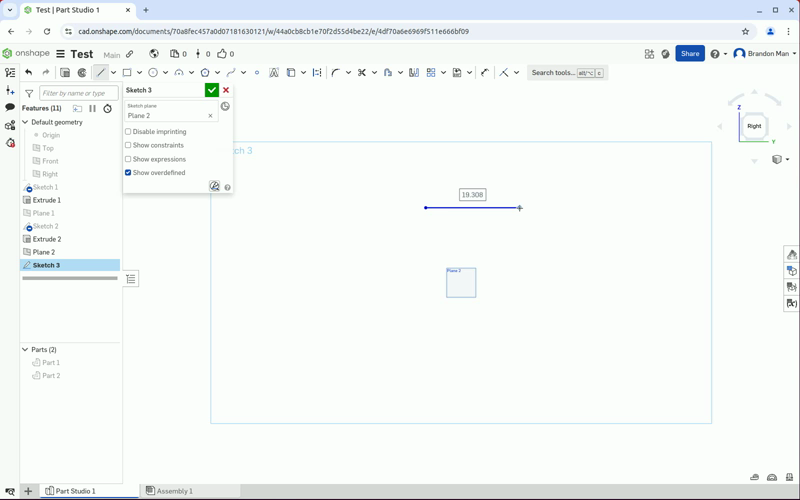
mouse_move(549, 207)
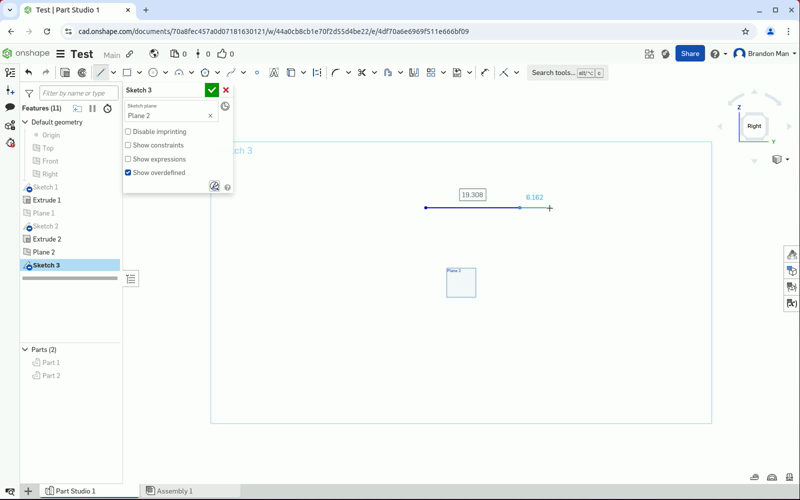
mouse_move(519, 170)
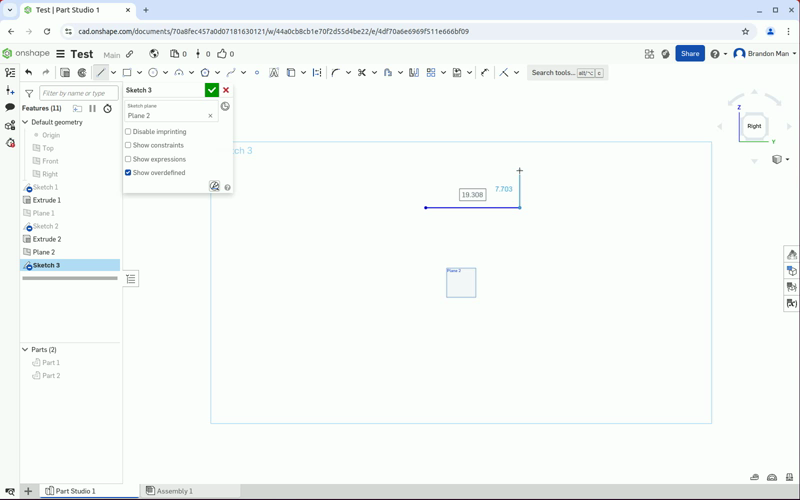
click(519, 170)
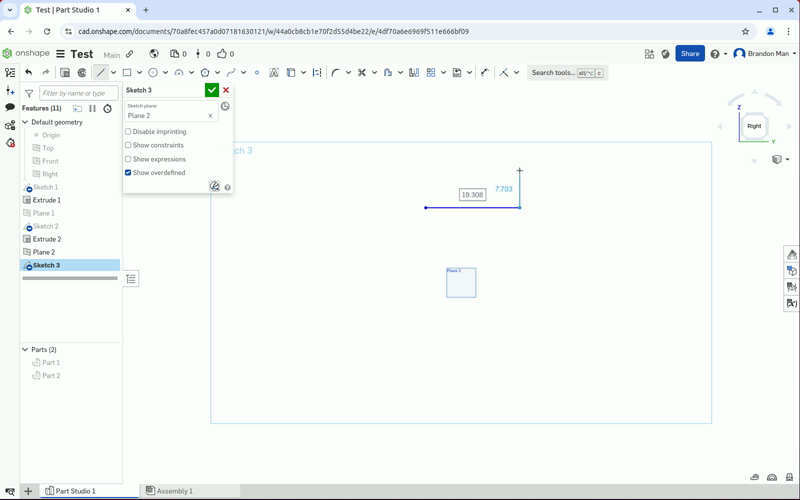
key_up(shift)
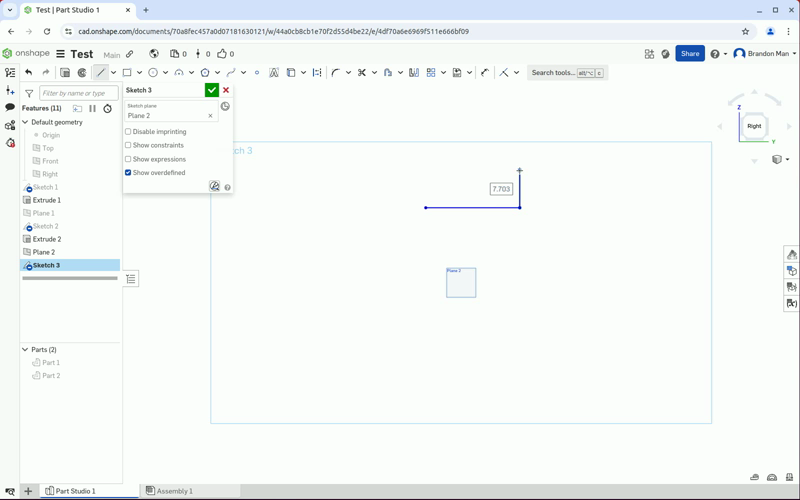
key_down(shift)
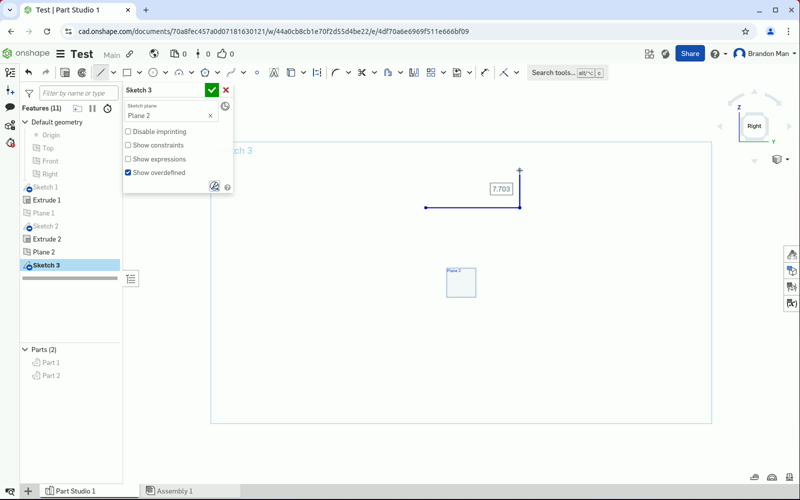
mouse_move(425, 170)
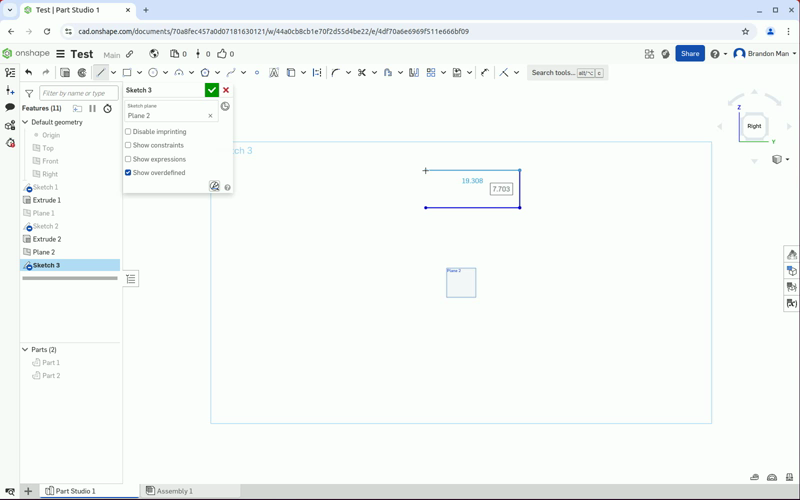
click(425, 170)
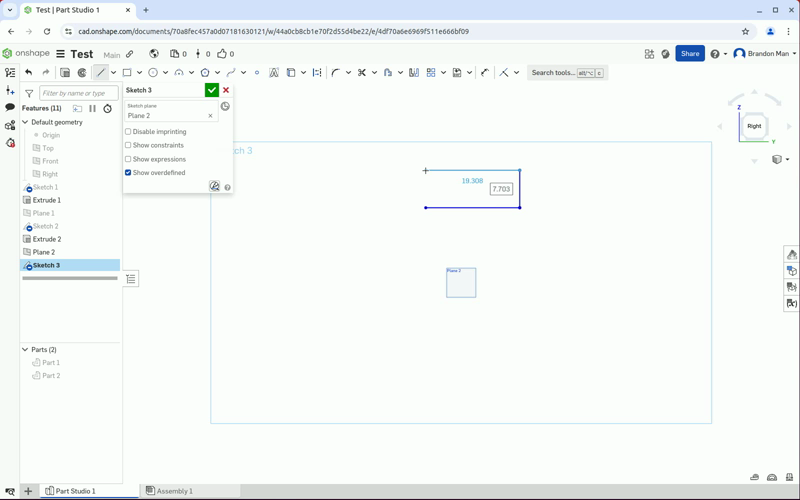
key_up(shift)
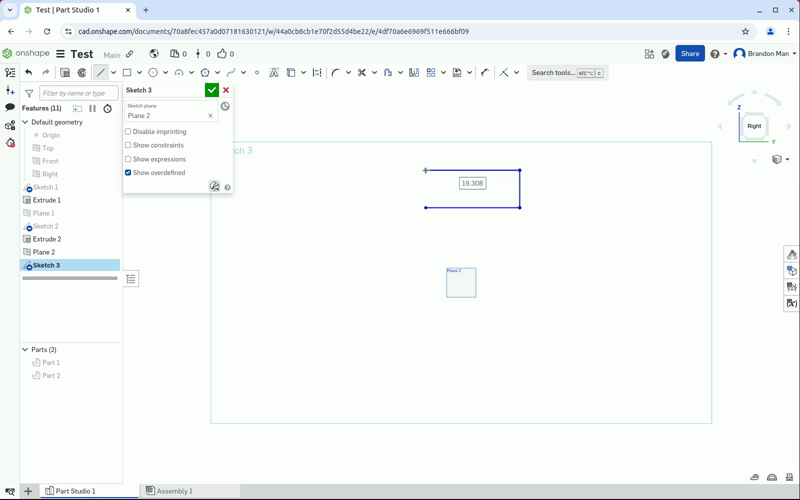
mouse_move(455, 170)
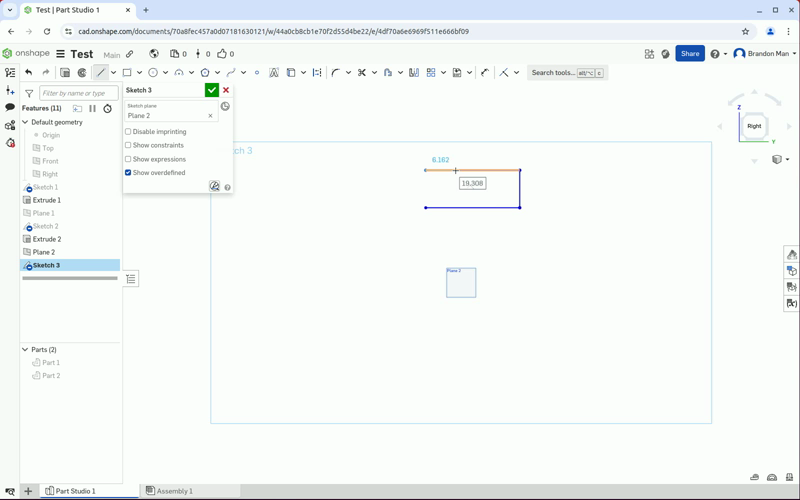
key_down(shift)
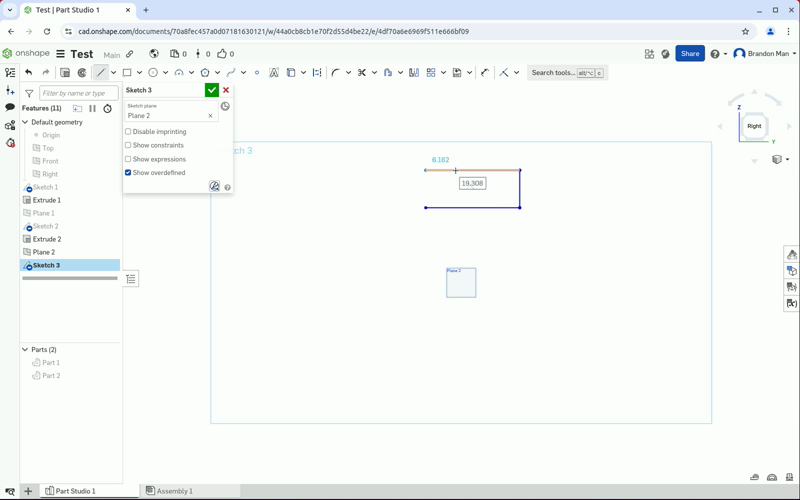
mouse_move(425, 207)
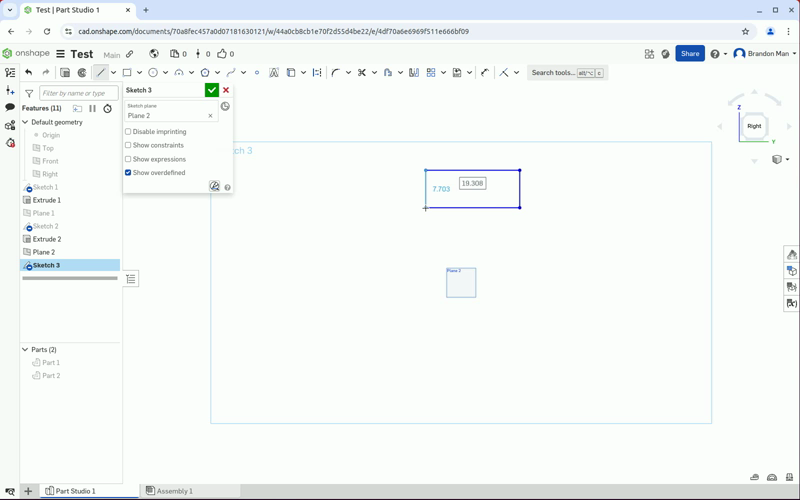
key_up(shift)
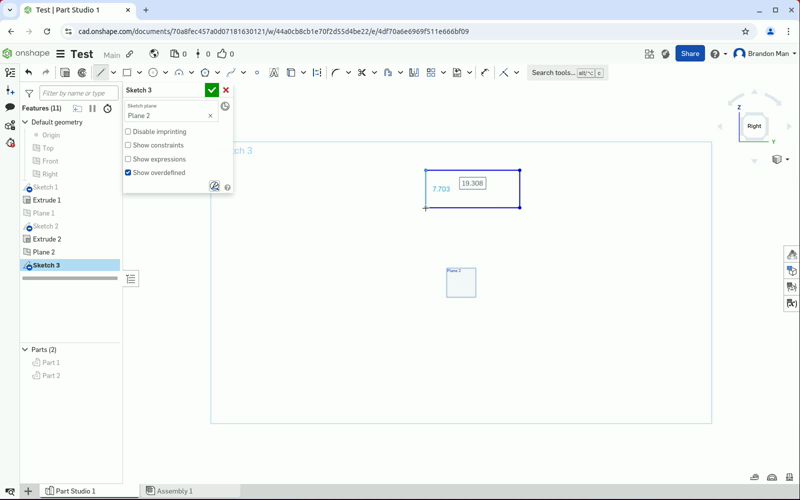
click(425, 207)
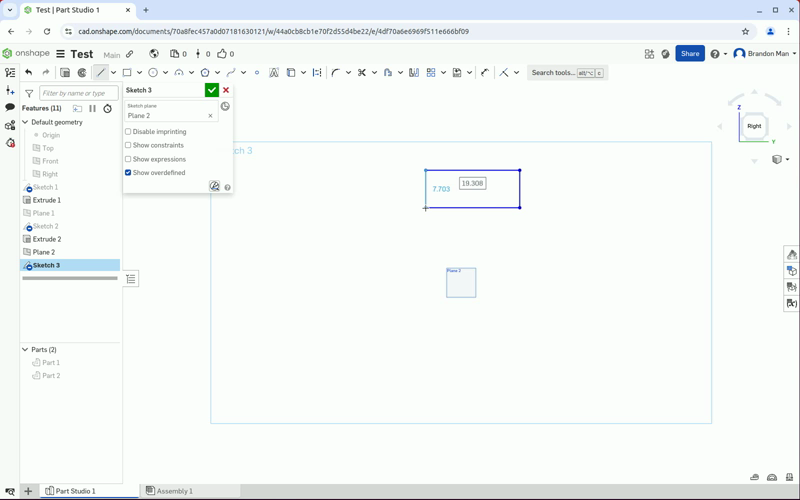
key(esc)
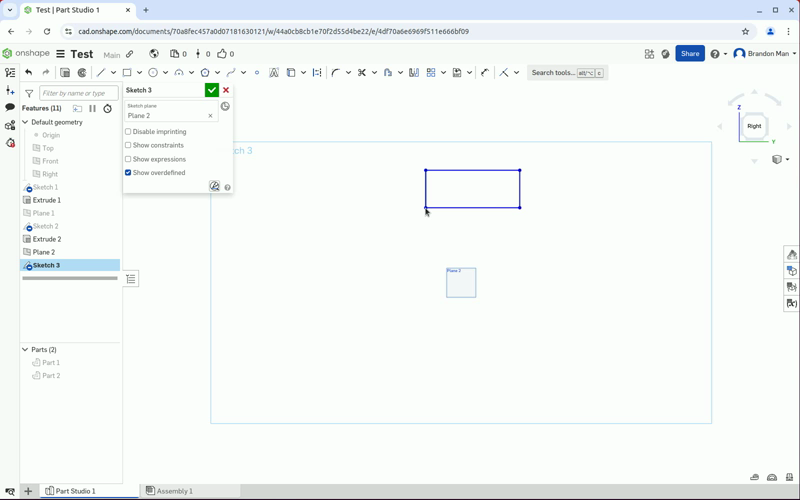
mouse_move(495, 186)
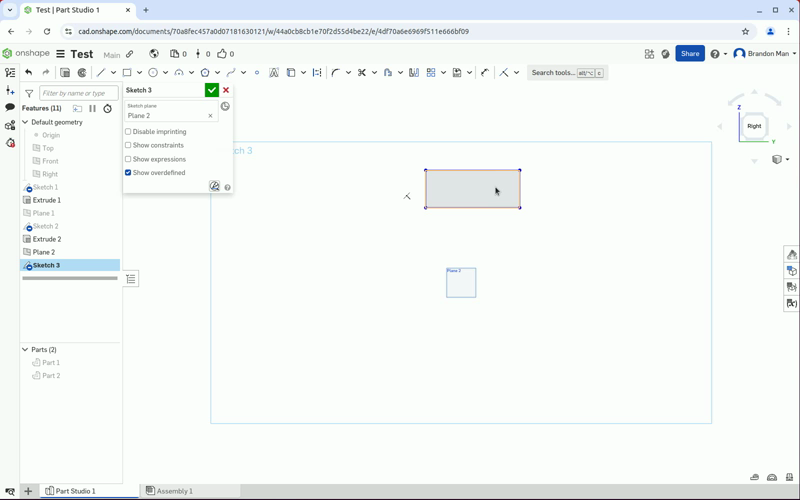
click(495, 186)
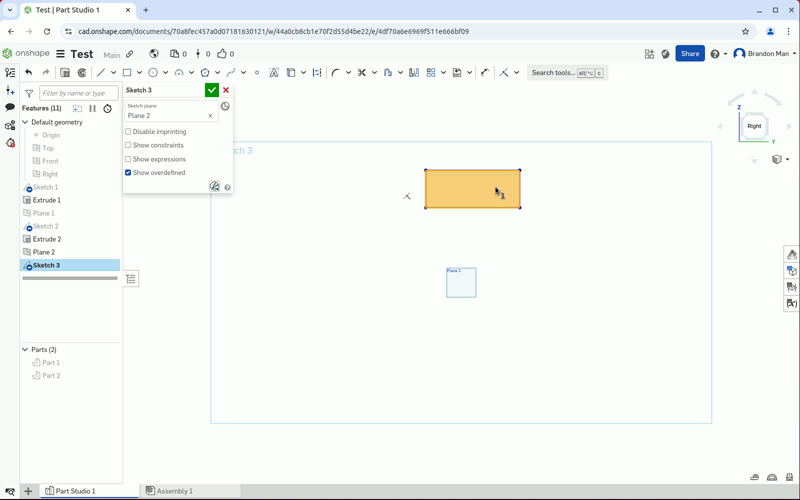
mouse_move(73, 352)
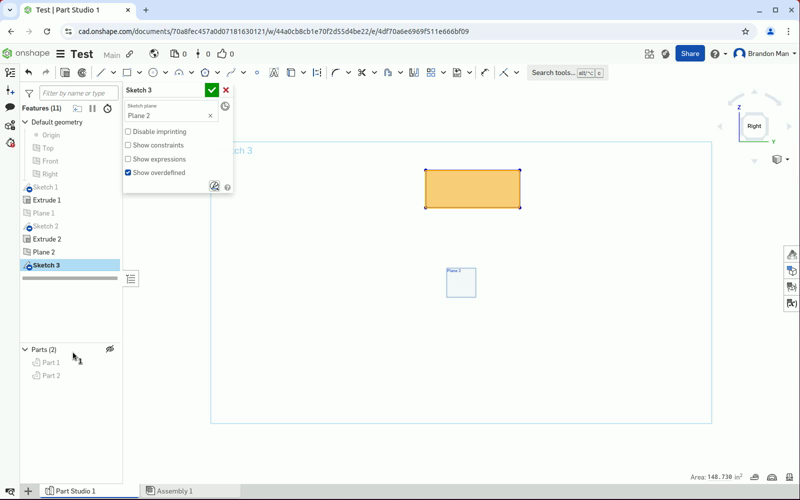
key(shift+y)
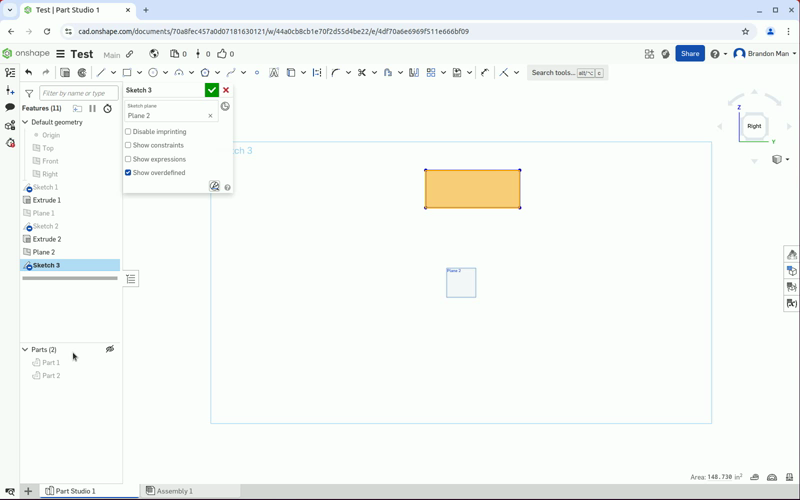
key(shift+e)
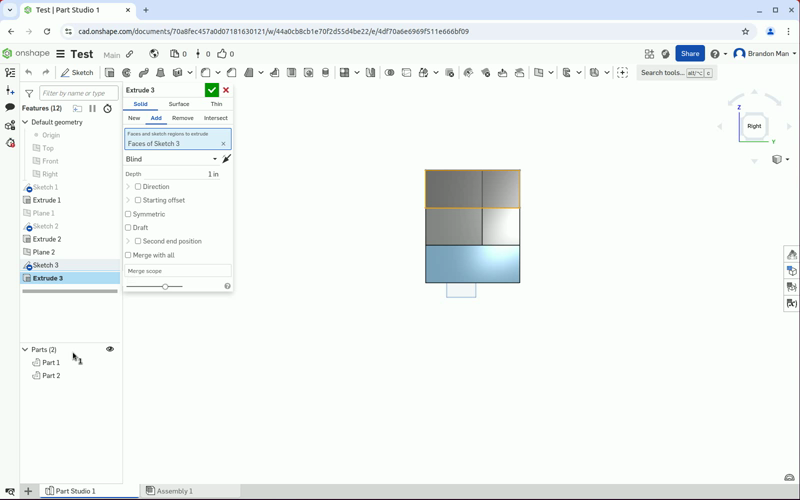
mouse_move(143, 106)
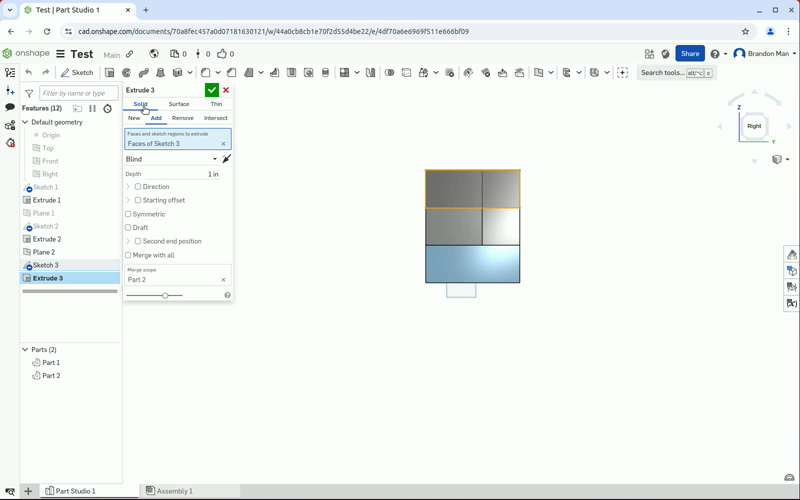
click(143, 106)
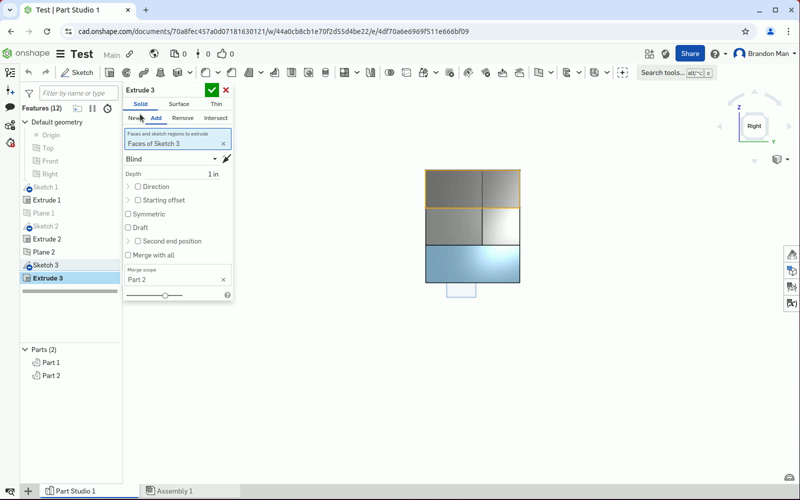
mouse_move(137, 120)
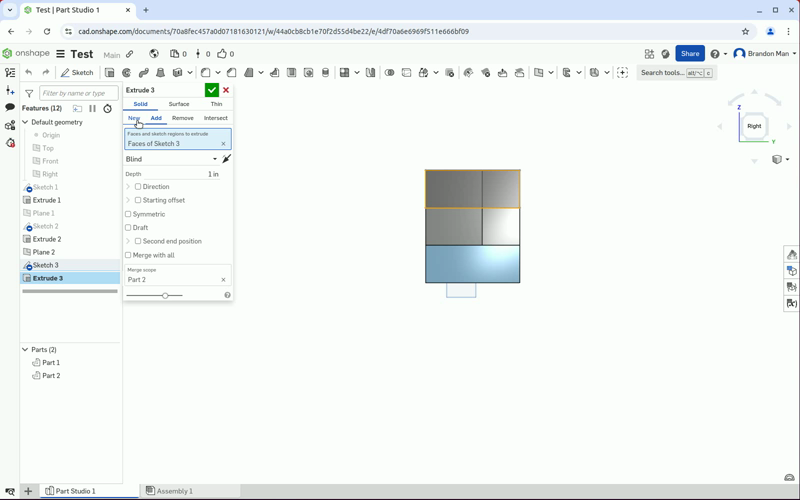
click(137, 120)
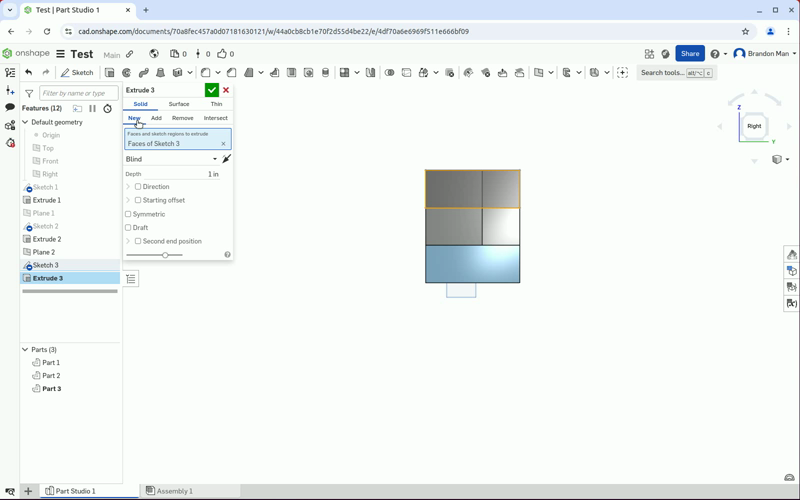
key(tab, 4)
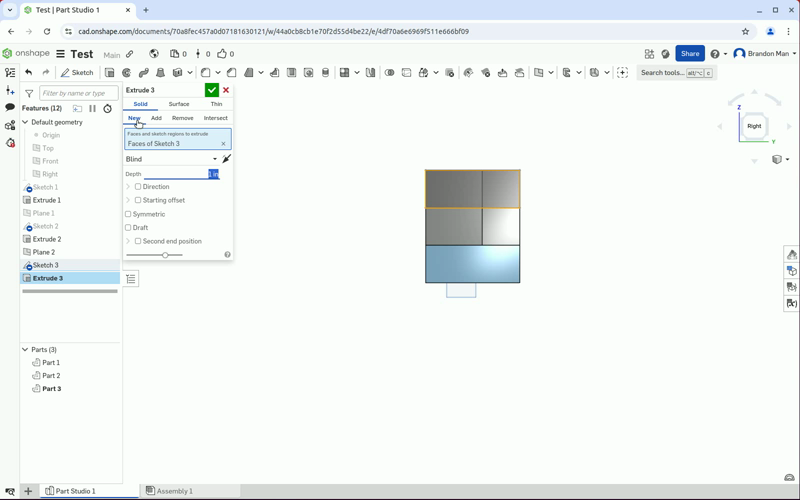
text(11.554)
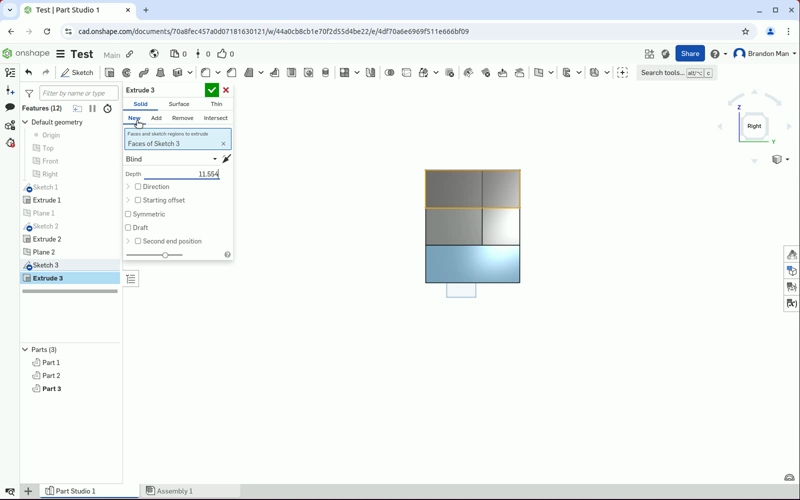
key(enter)
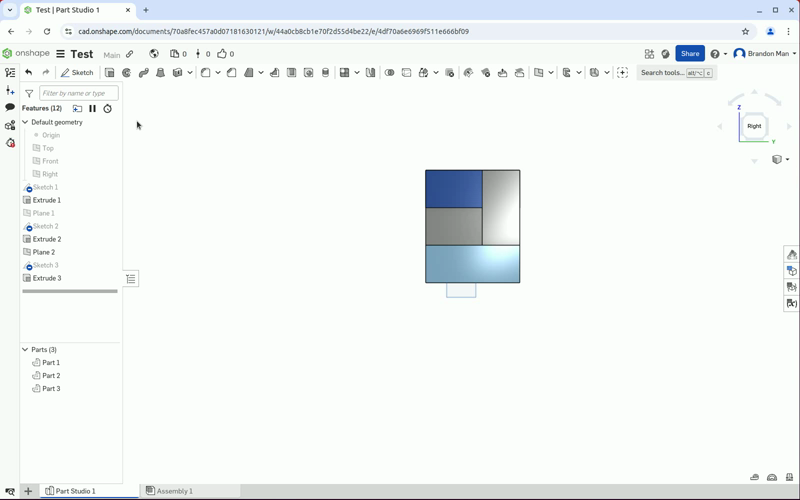
key(shift+h)
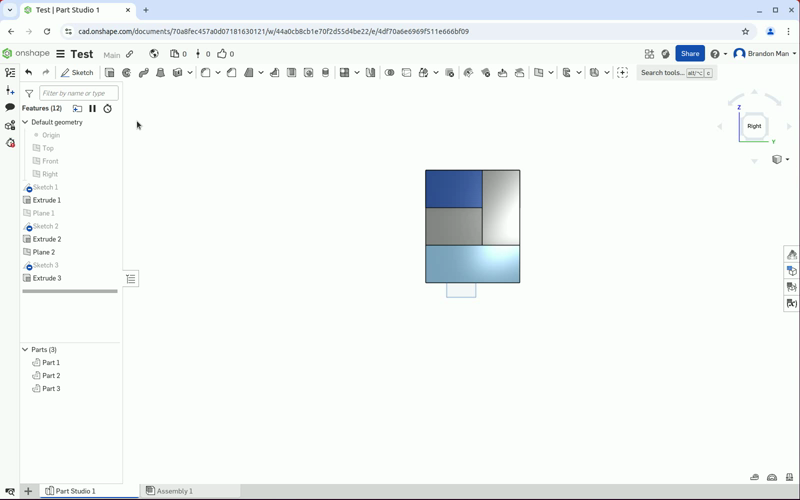
key(shift+h)
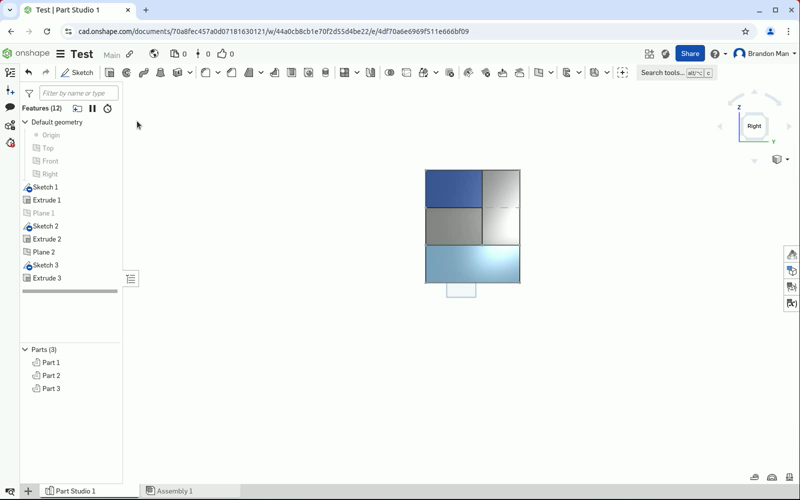
key(shift+7)
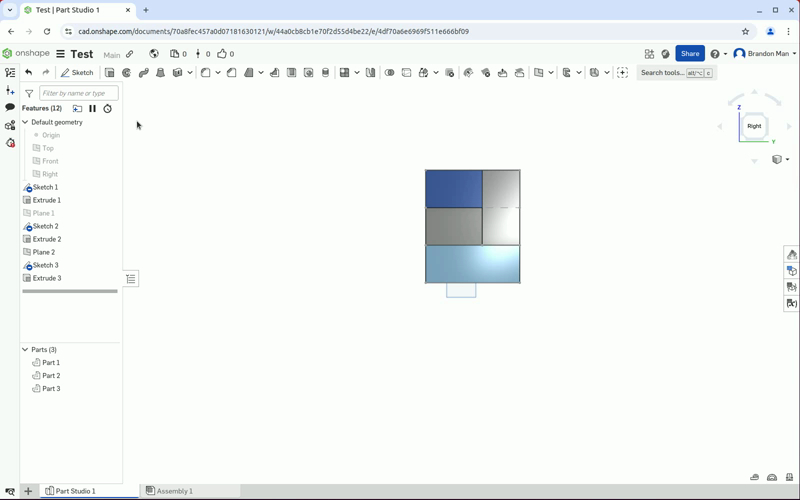
key(right, 2)
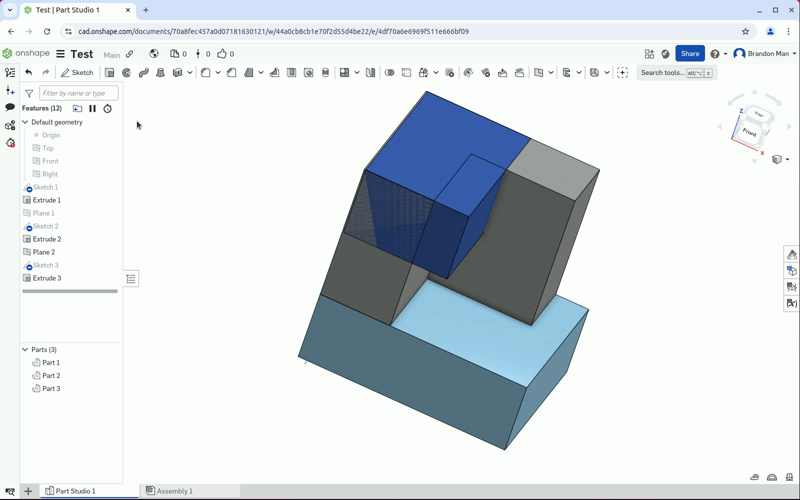
key(down, 2)
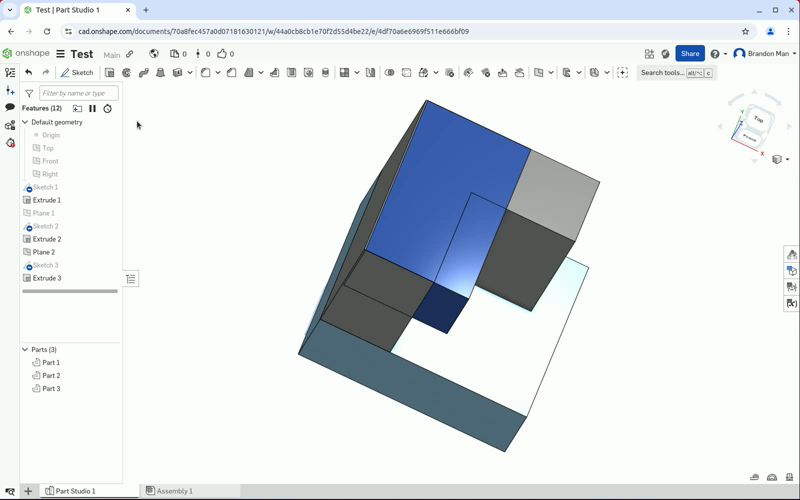
key(up, 2)
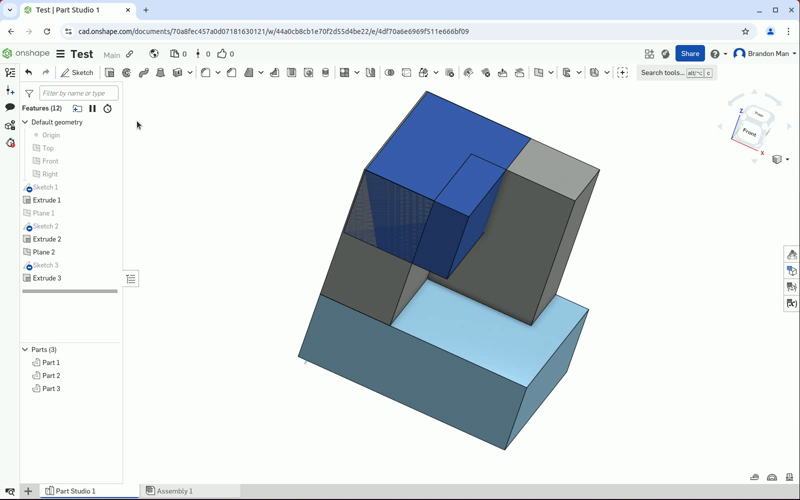
key(left, 2)
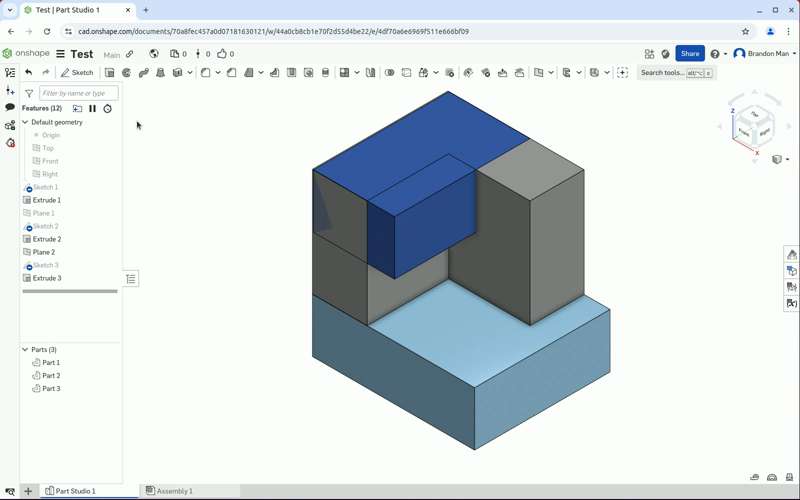
mouse_move(73, 189)
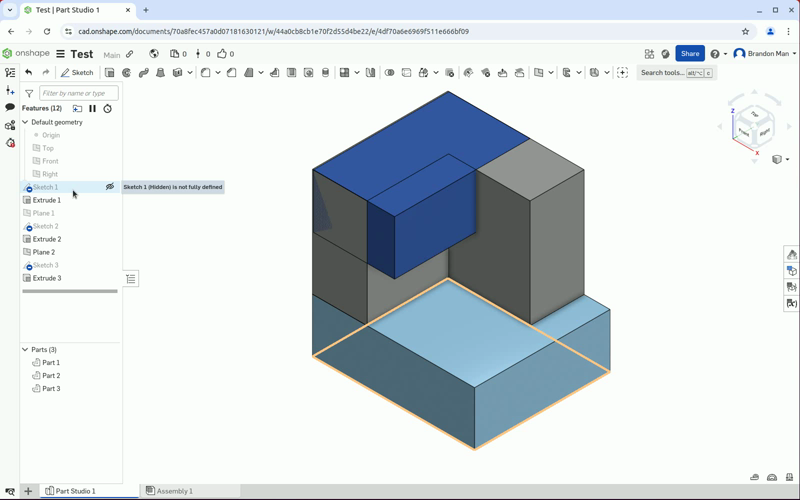
click(73, 189)